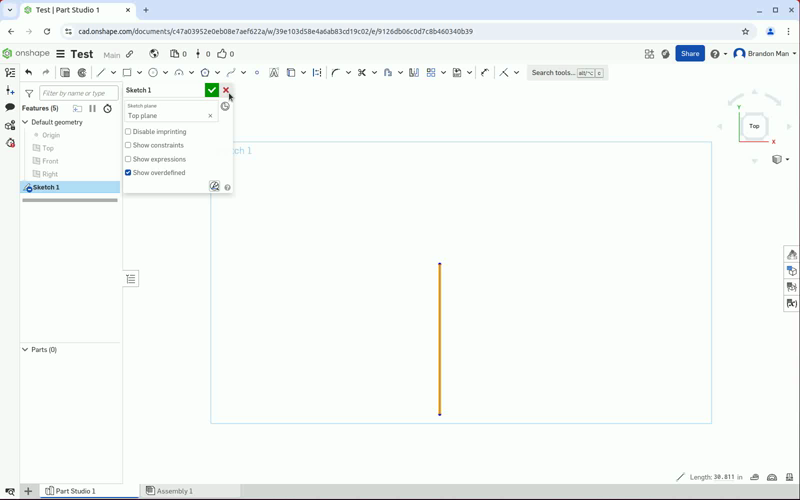
key(shift+h)
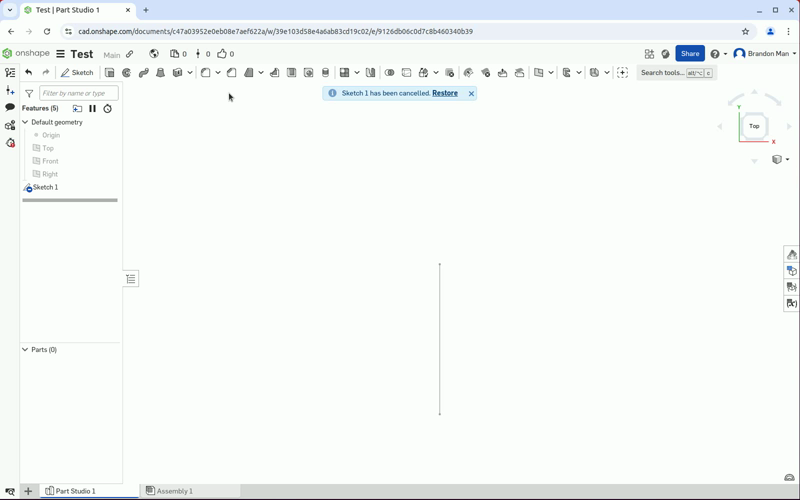
mouse_move(73, 352)
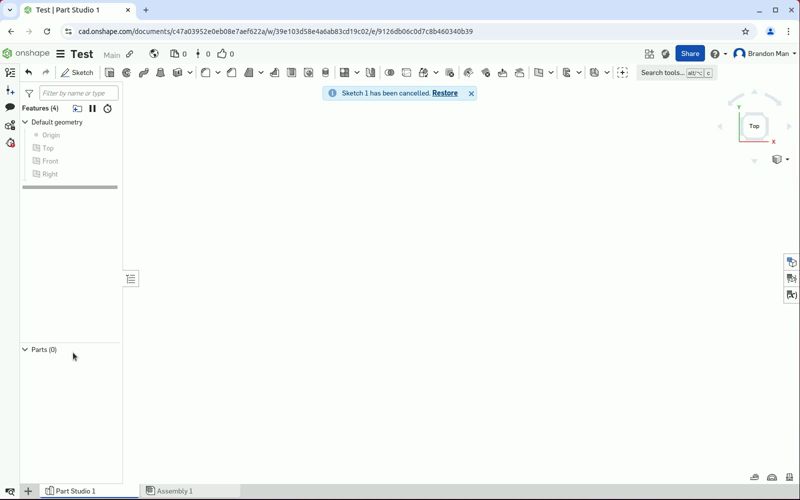
key(y)
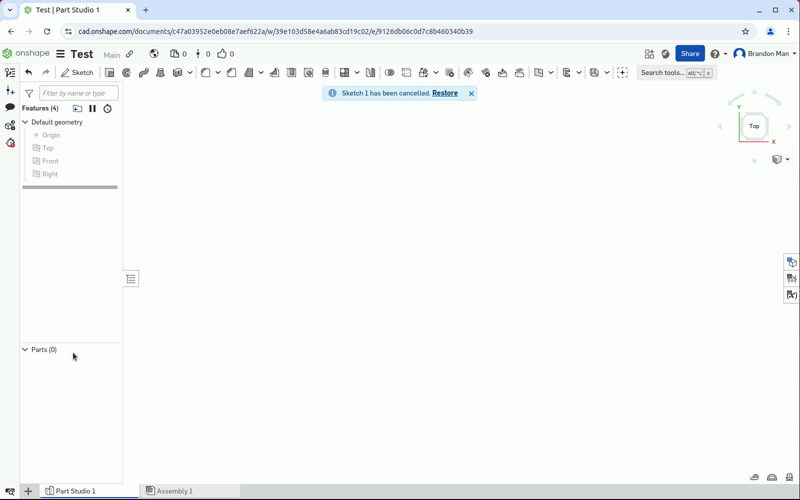
key(shift+p)
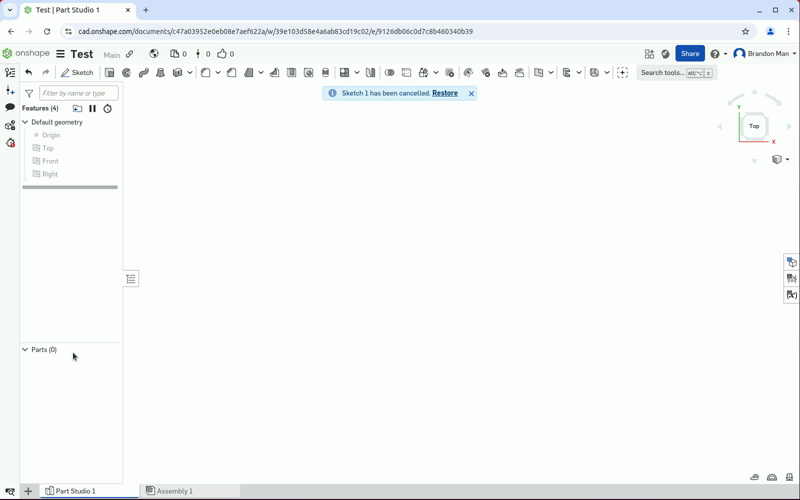
key(space)
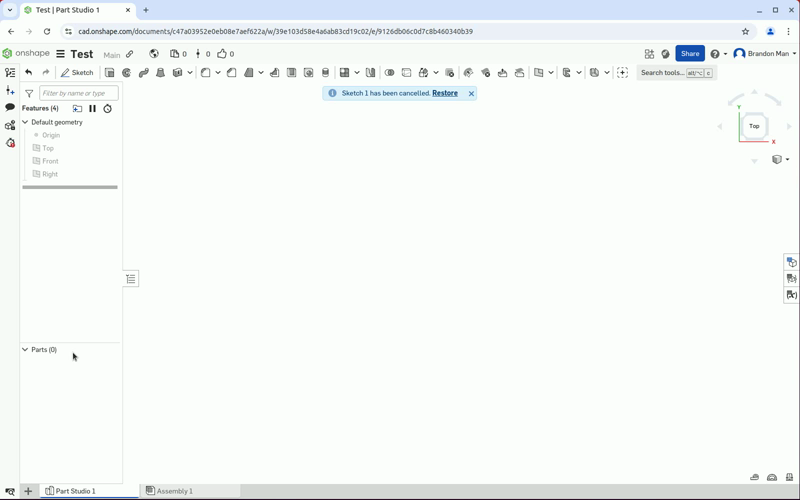
key_down(shift)
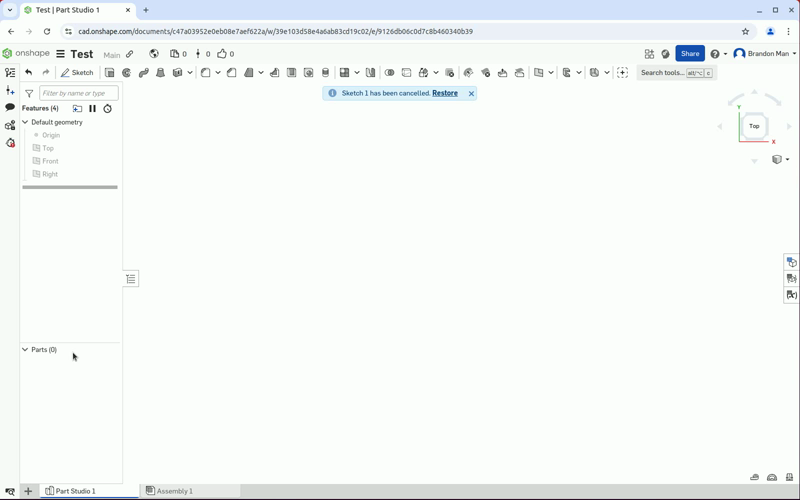
key(up)
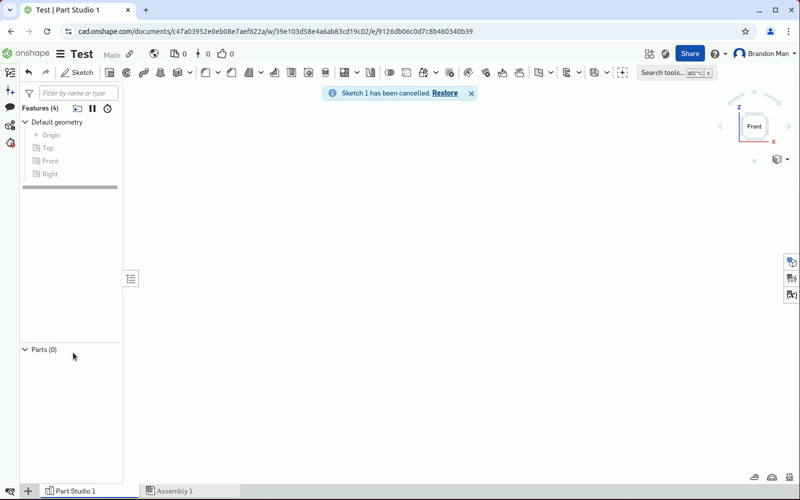
key_up(shift)
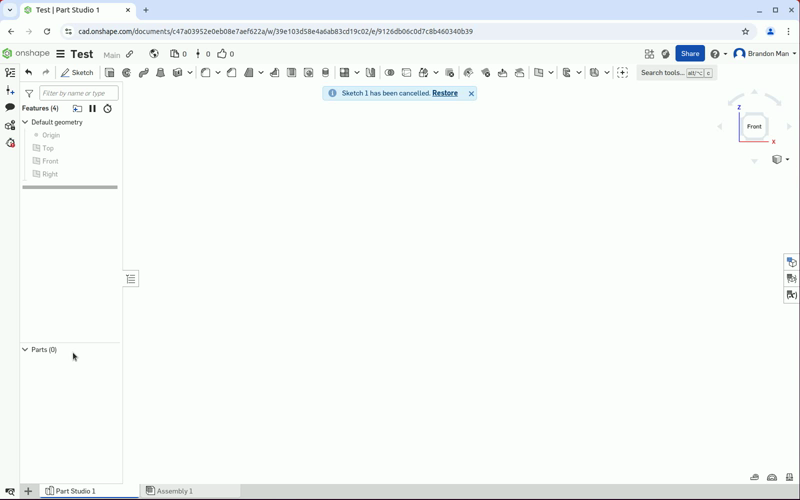
mouse_move(73, 352)
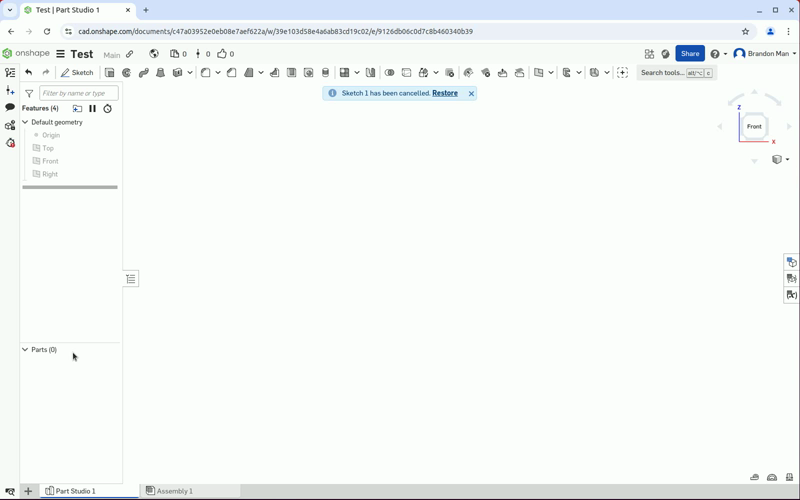
key(shift+y)
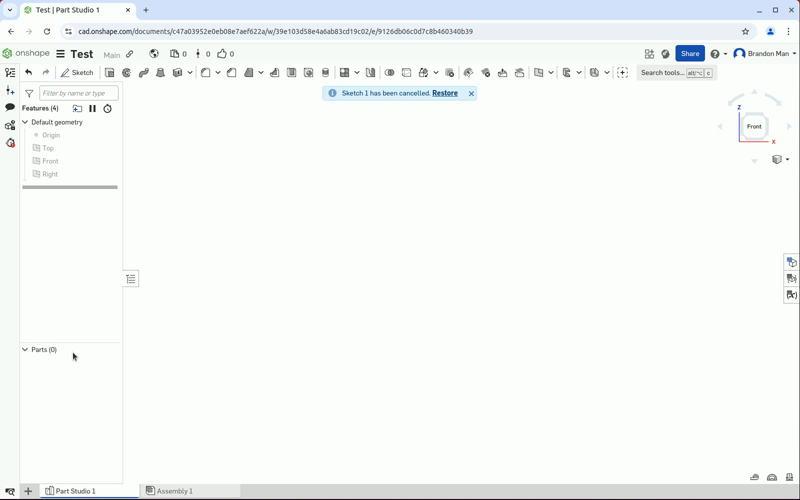
key(shift+s)
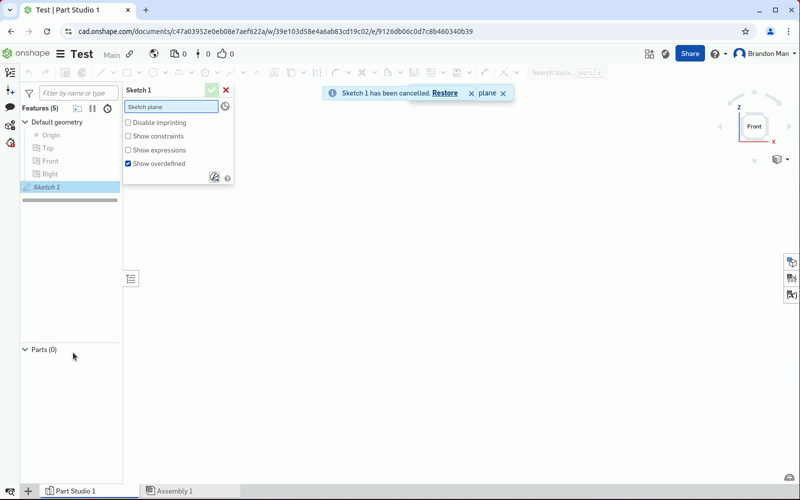
mouse_move(73, 163)
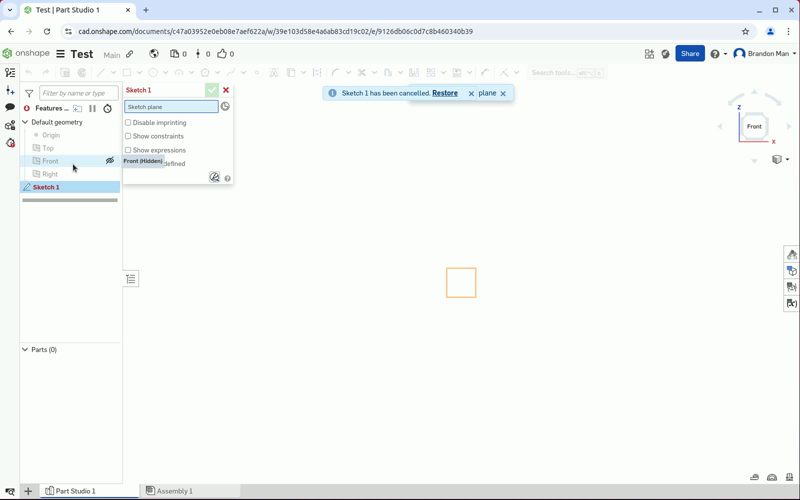
click(73, 163)
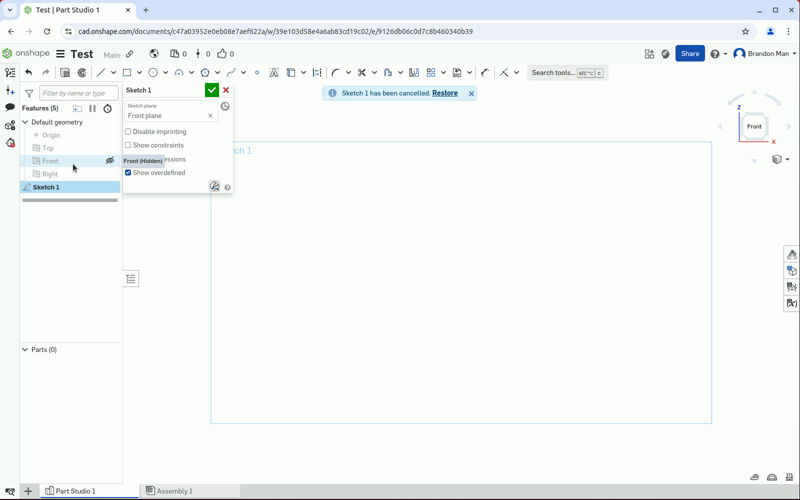
mouse_move(73, 352)
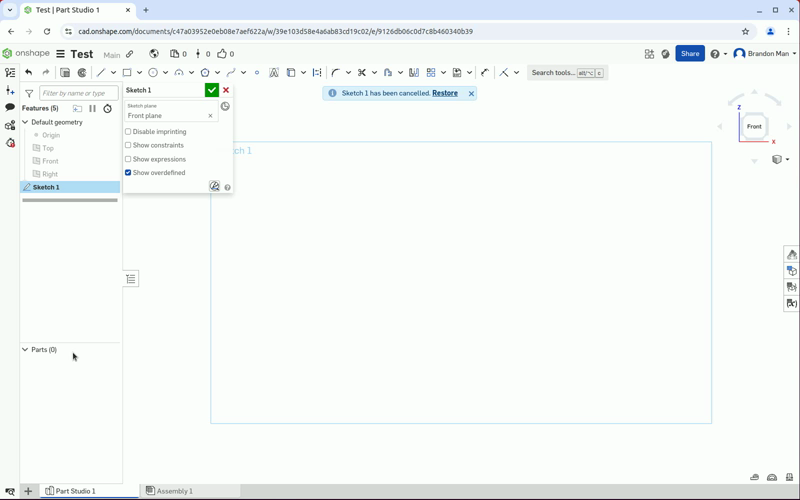
key(y)
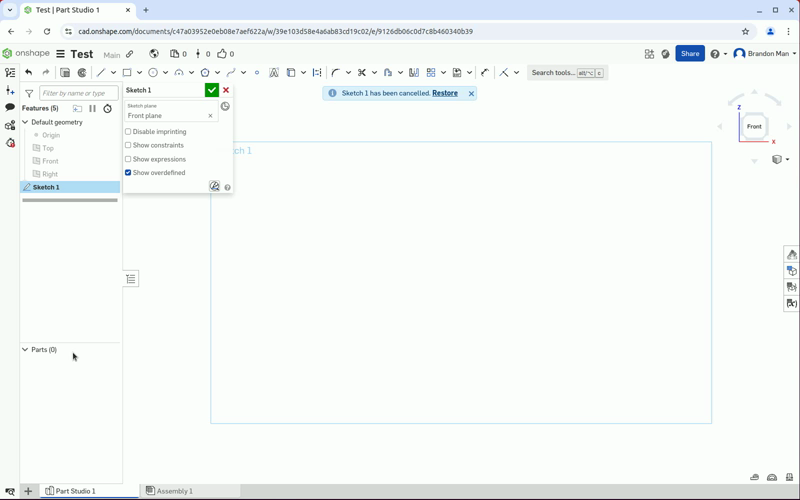
key(l)
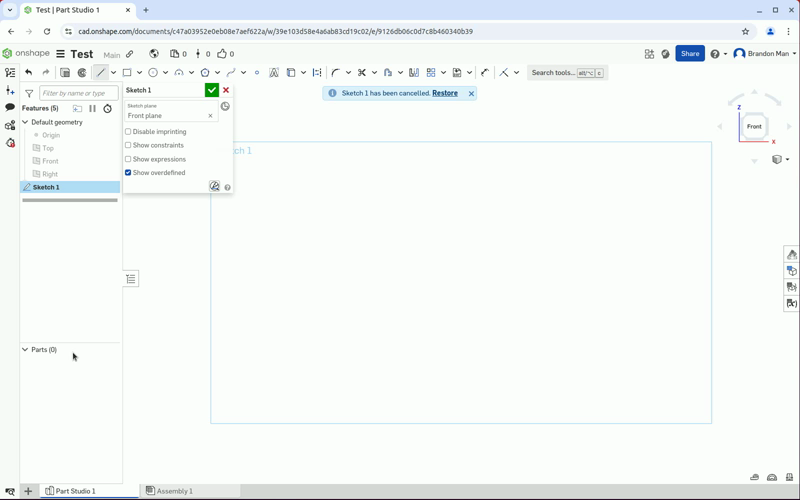
key_down(shift)
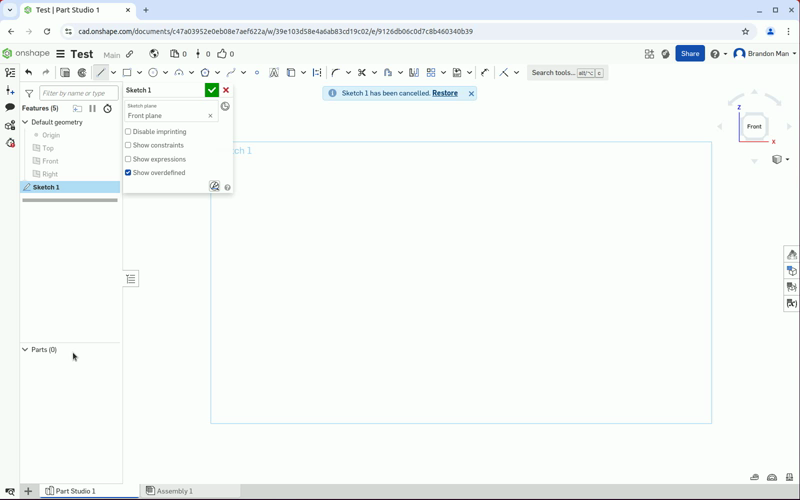
mouse_move(376, 282)
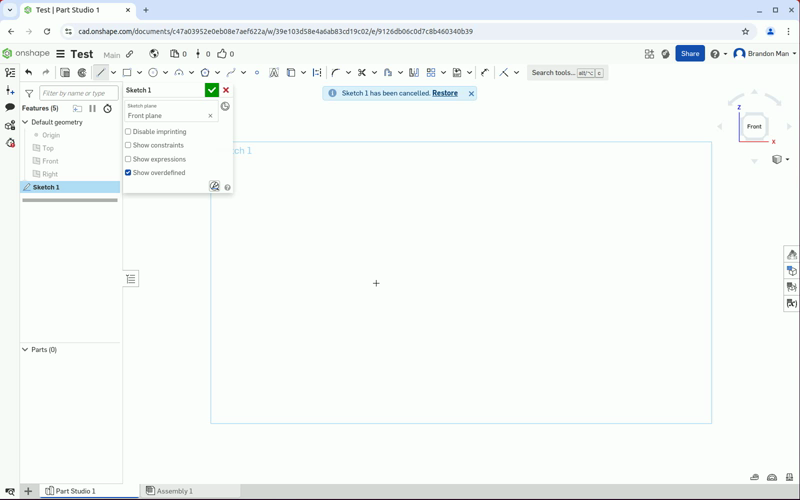
click(376, 282)
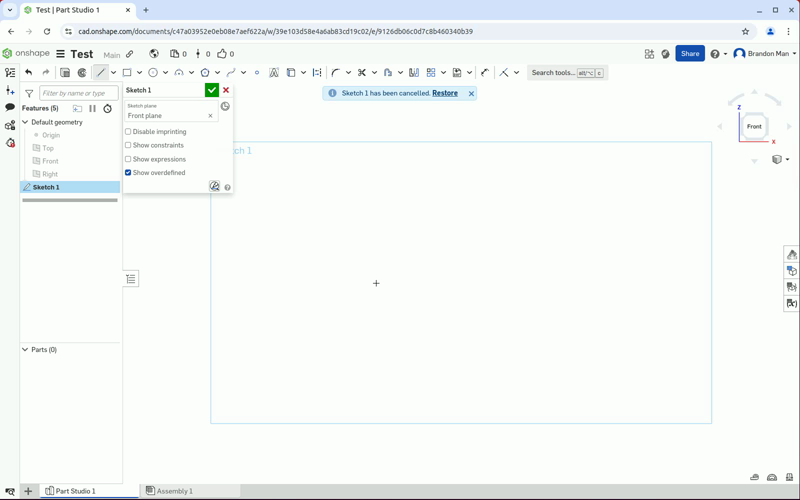
key_up(shift)
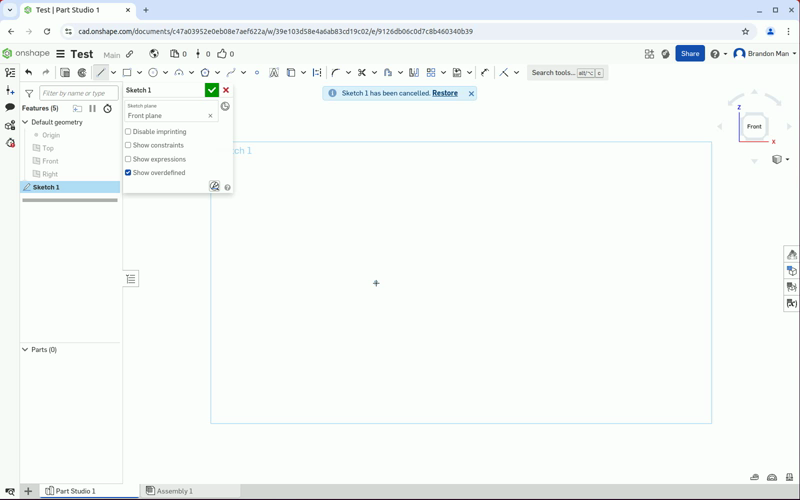
key_down(shift)
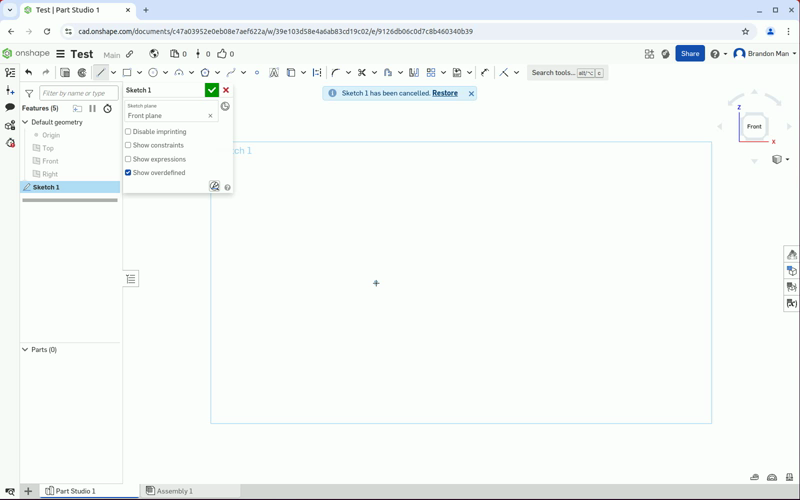
mouse_move(406, 282)
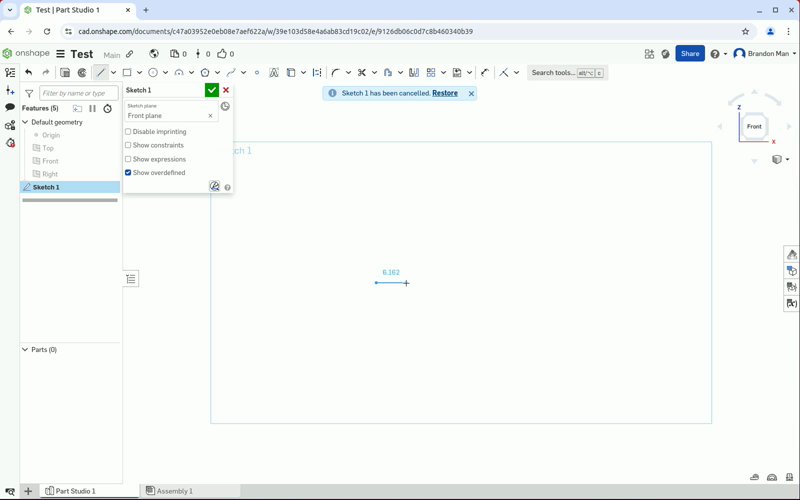
mouse_move(404, 282)
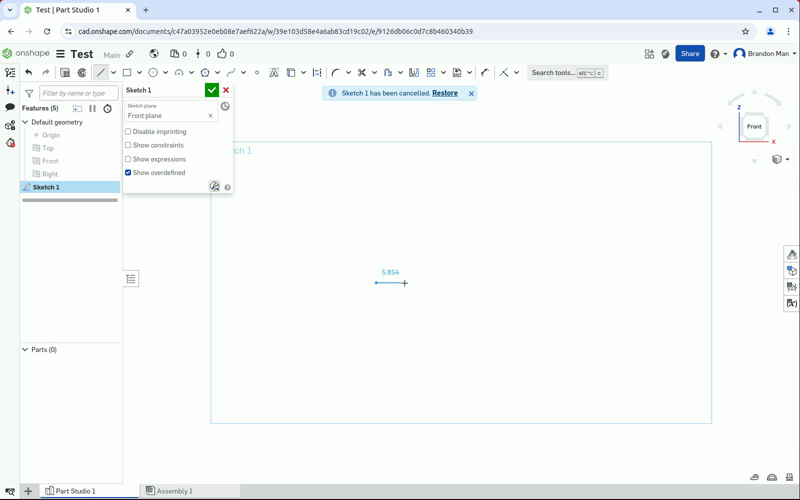
click(404, 282)
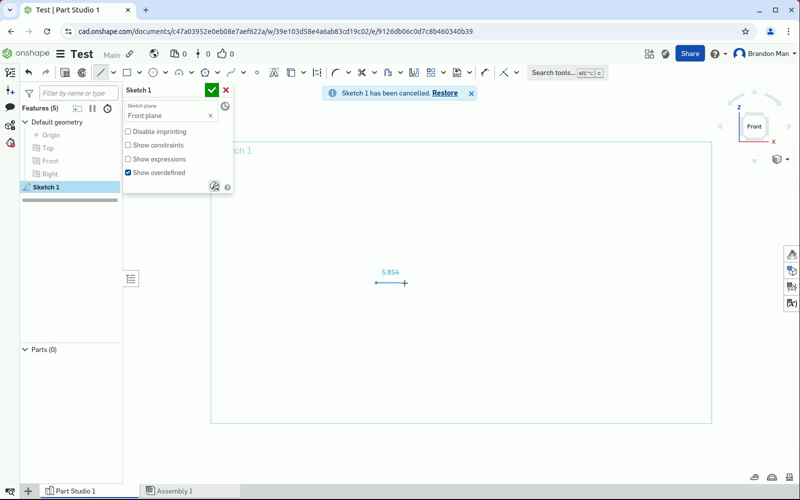
key_up(shift)
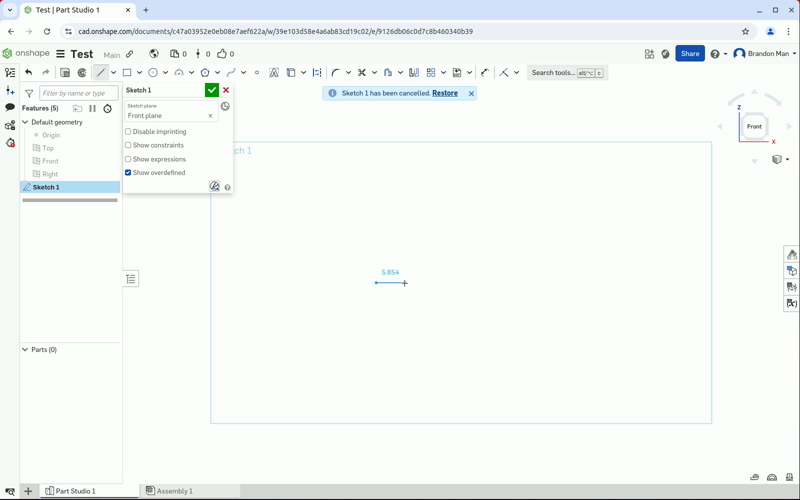
key_down(shift)
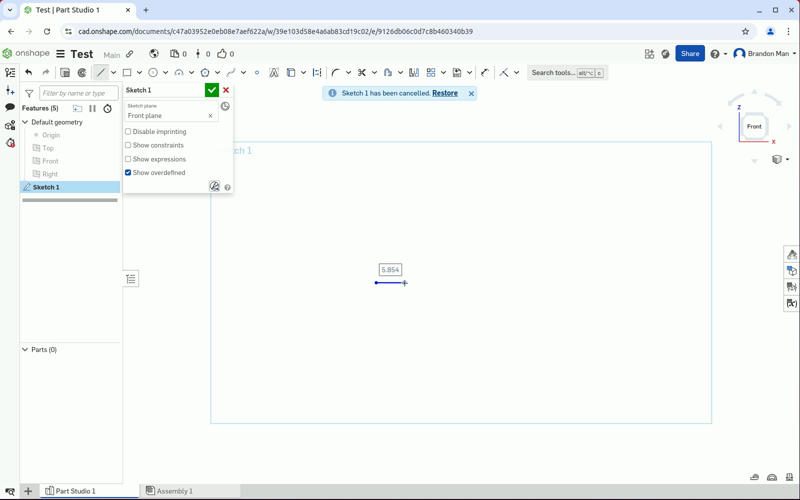
mouse_move(404, 212)
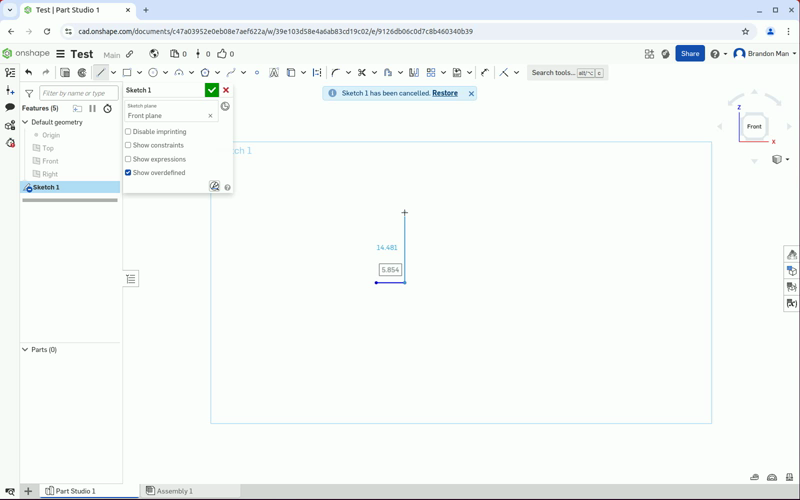
click(404, 212)
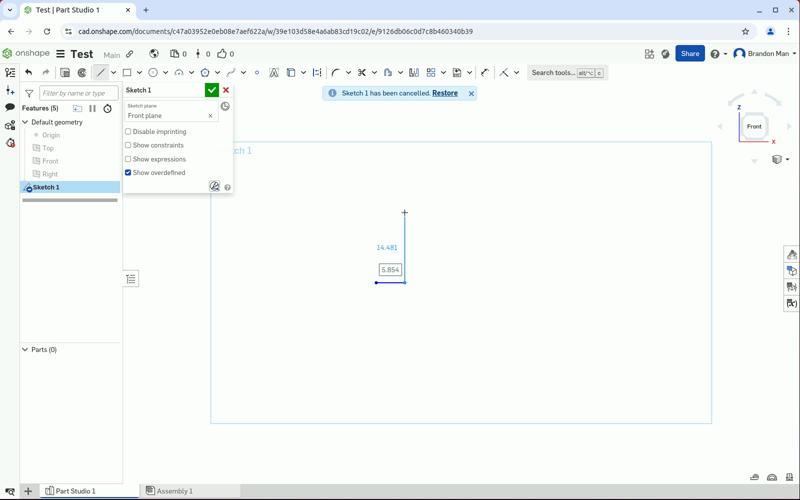
key_up(shift)
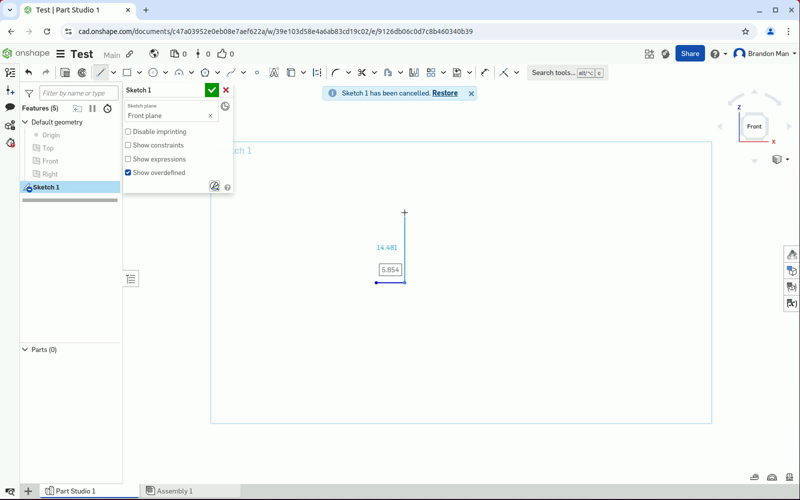
key_down(shift)
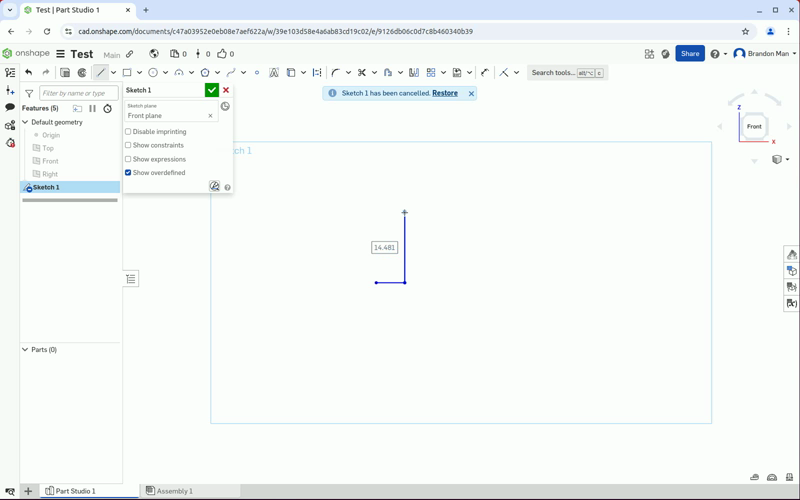
mouse_move(434, 212)
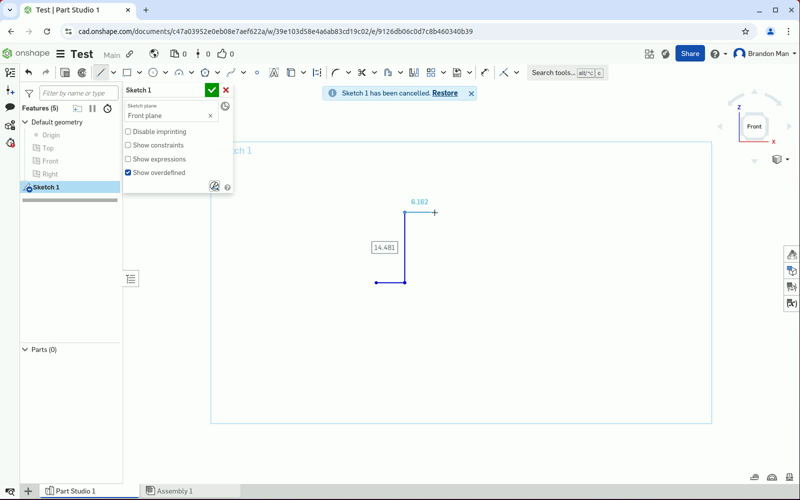
mouse_move(376, 212)
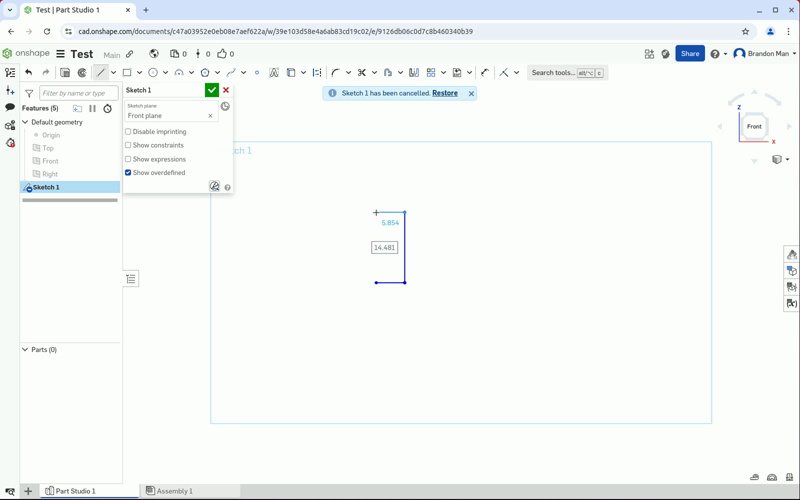
click(376, 212)
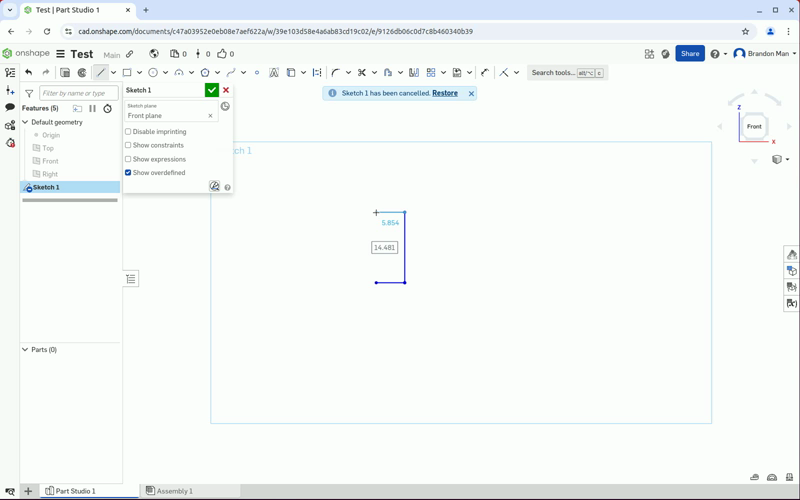
key_up(shift)
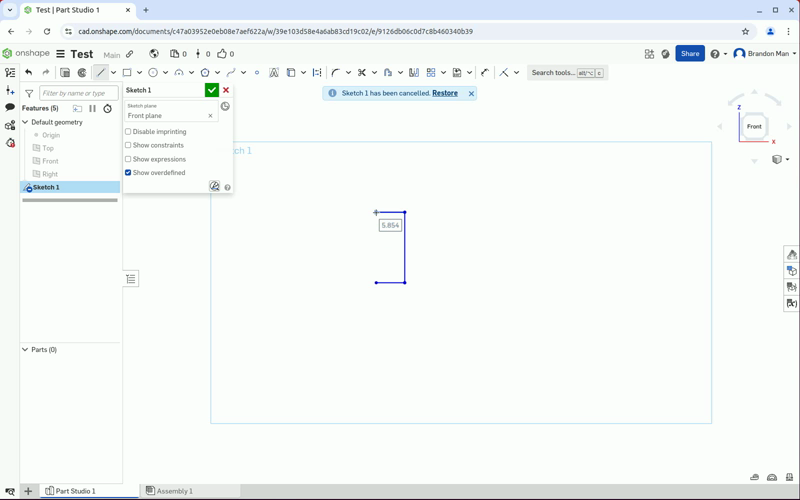
key_down(shift)
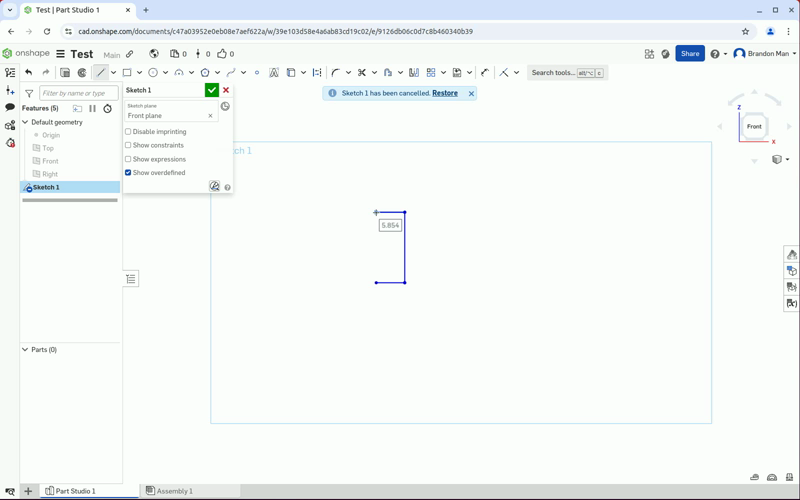
mouse_move(376, 282)
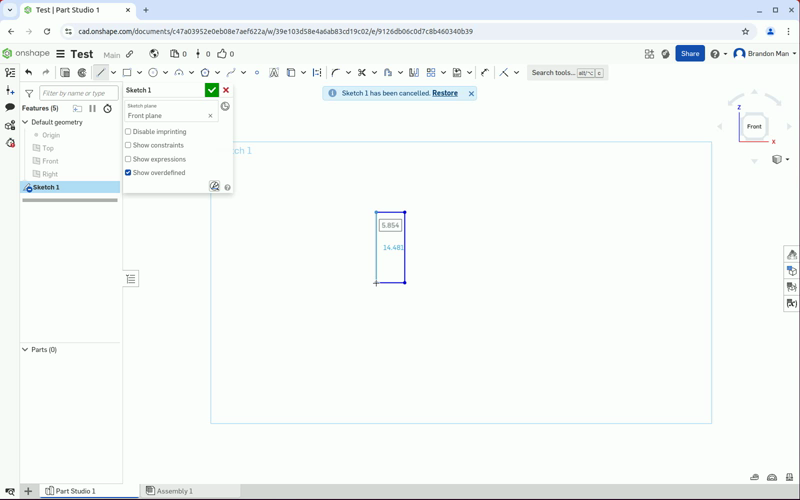
key_up(shift)
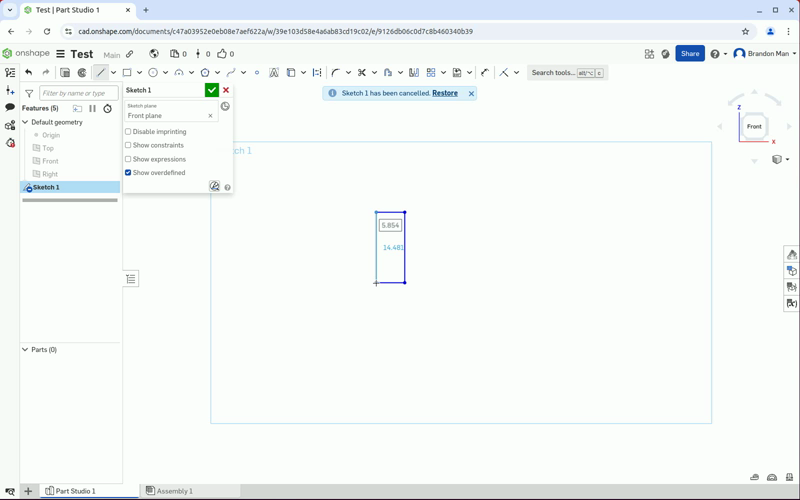
click(376, 282)
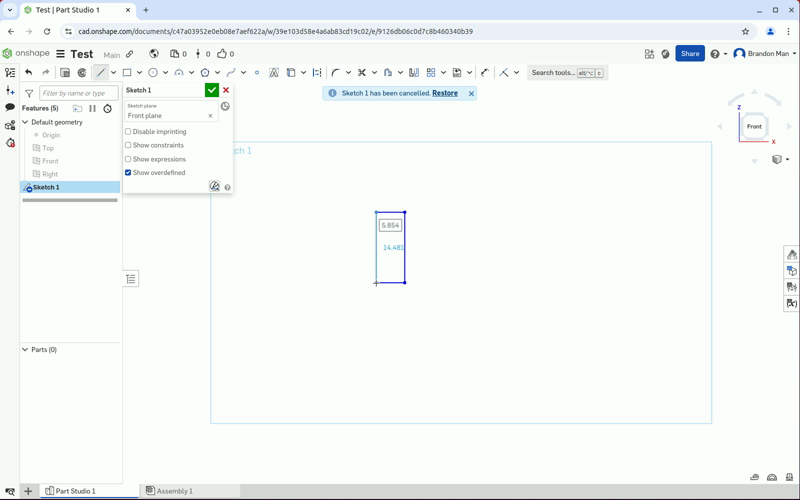
key(esc)
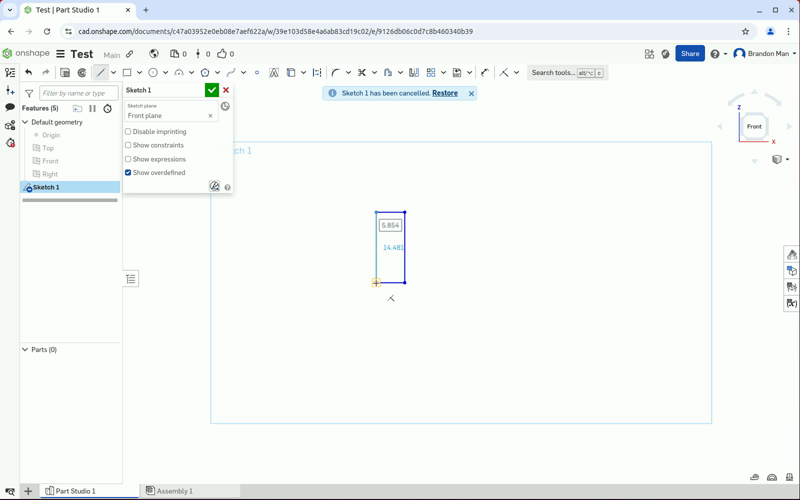
mouse_move(382, 247)
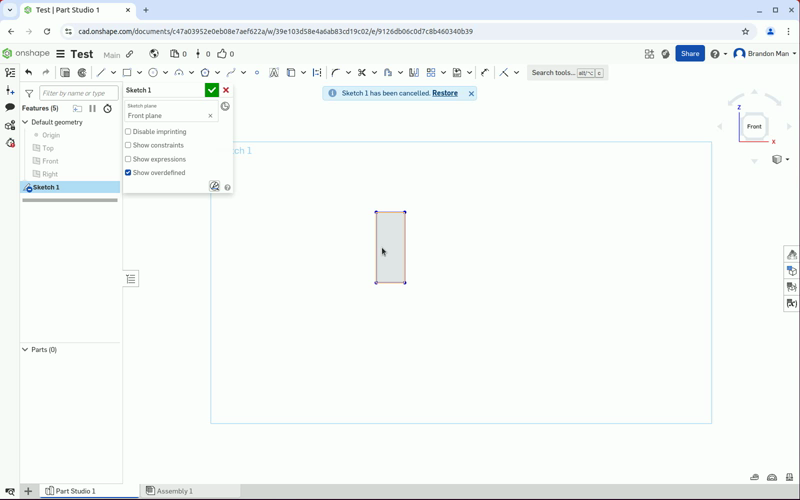
click(382, 247)
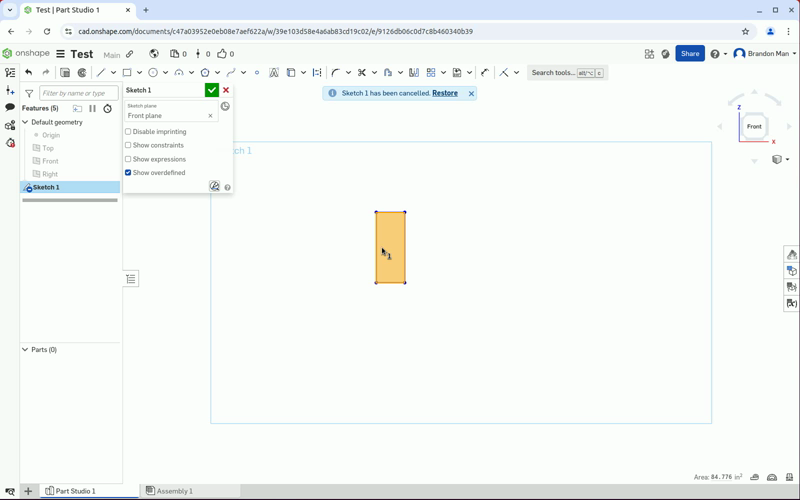
mouse_move(73, 352)
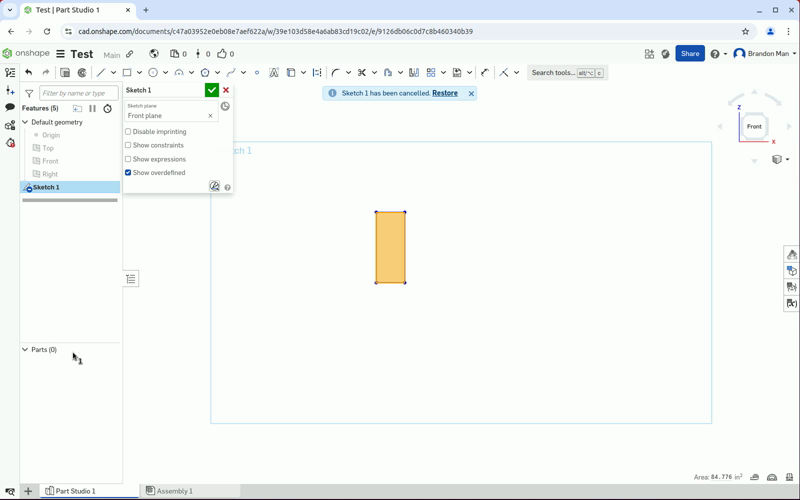
key(shift+y)
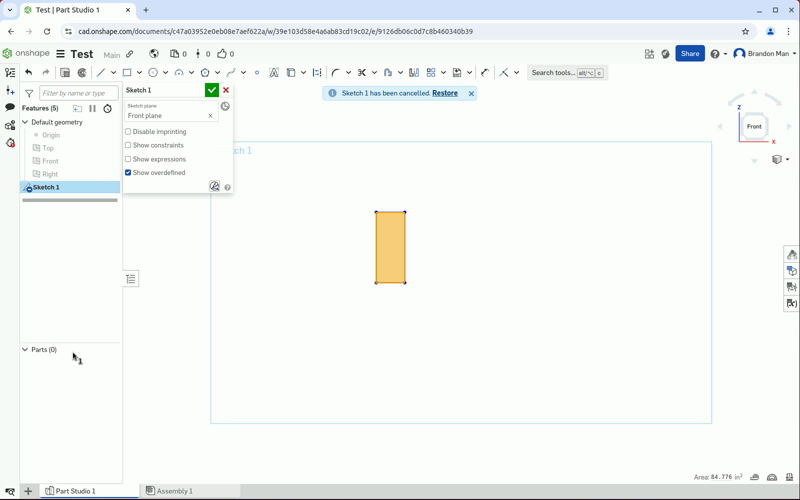
key(shift+e)
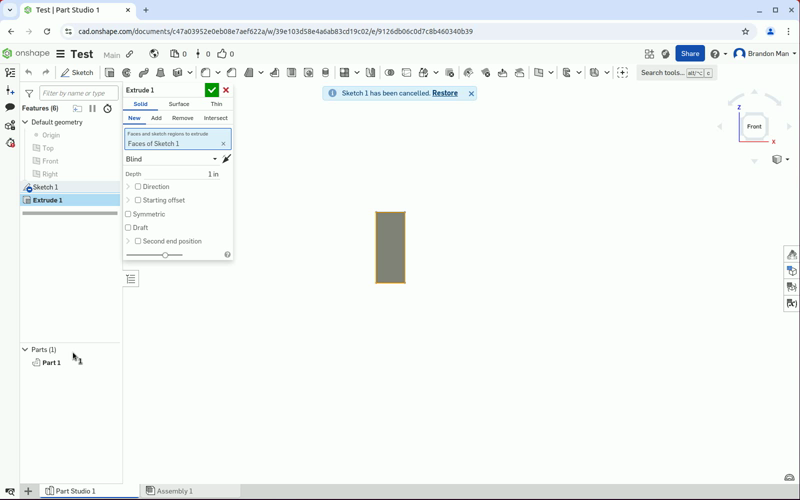
mouse_move(143, 106)
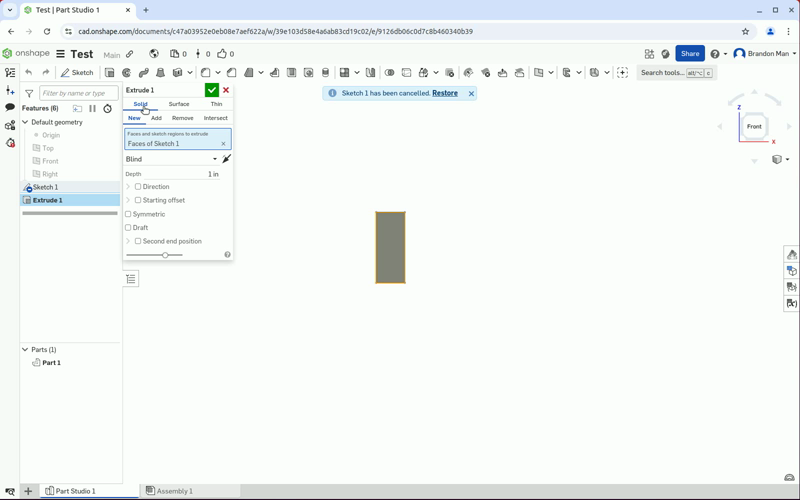
click(143, 106)
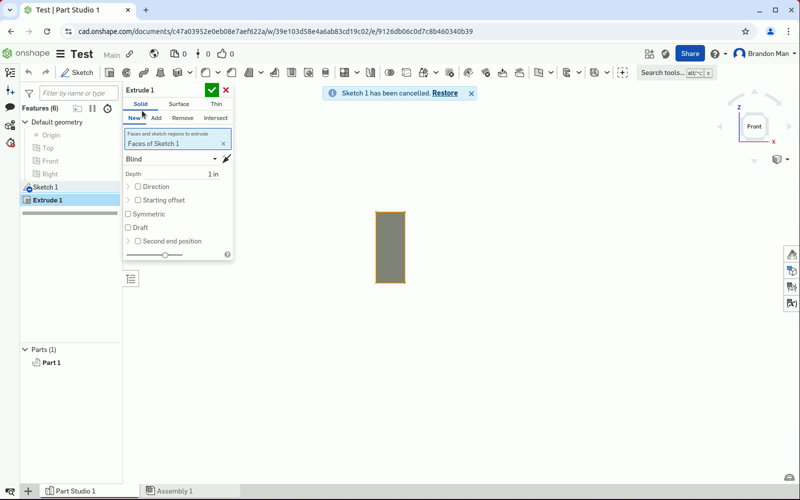
mouse_move(137, 120)
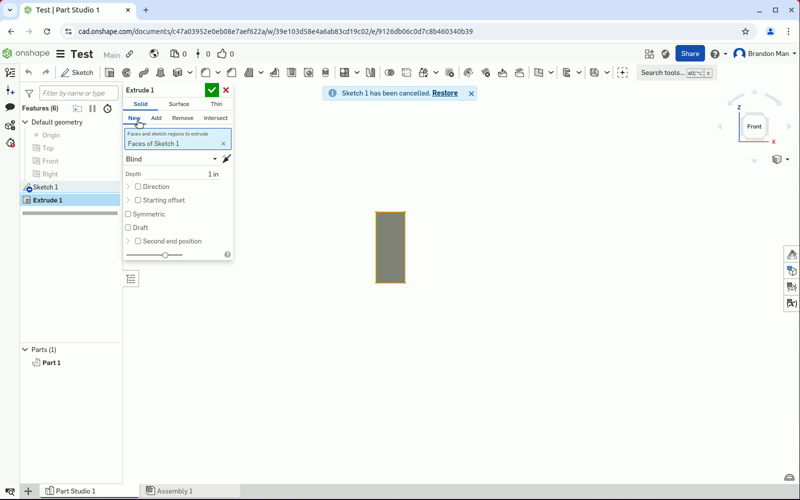
click(137, 120)
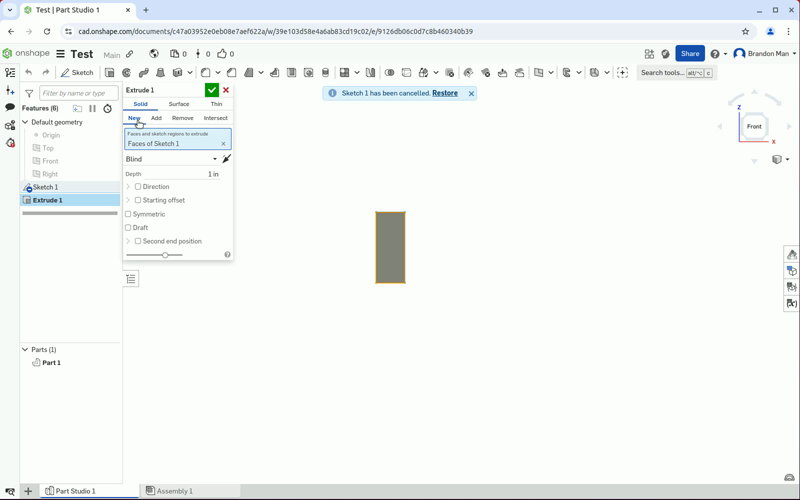
key(tab, 4)
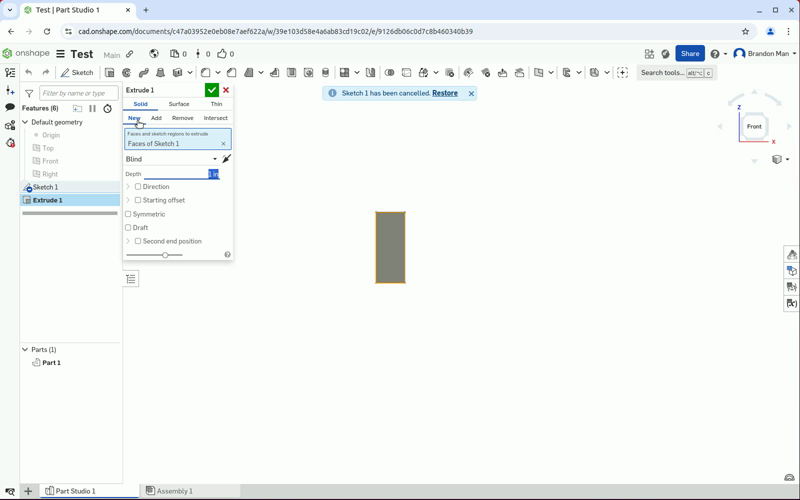
text(11.554)
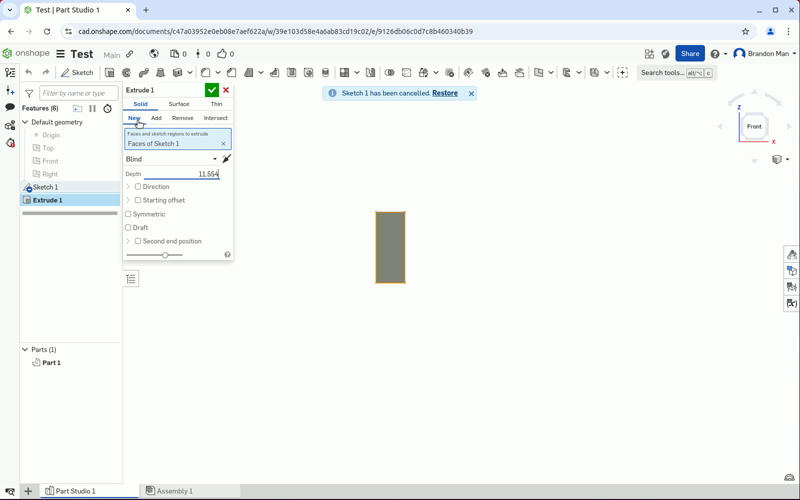
key(enter)
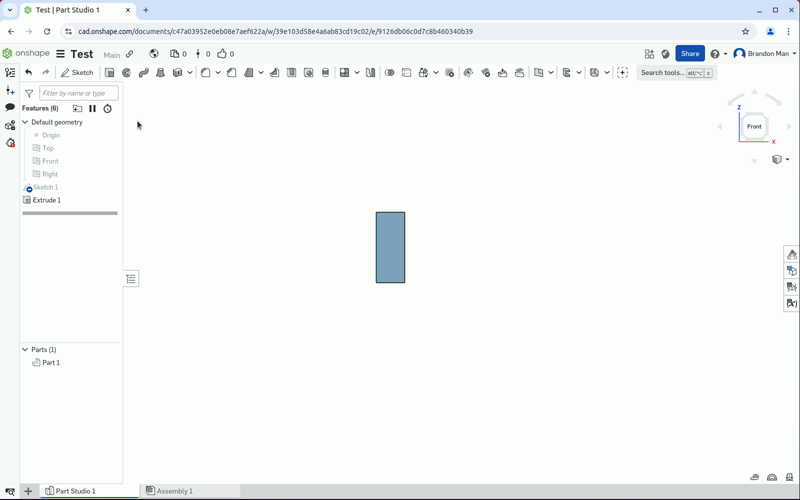
key(shift+h)
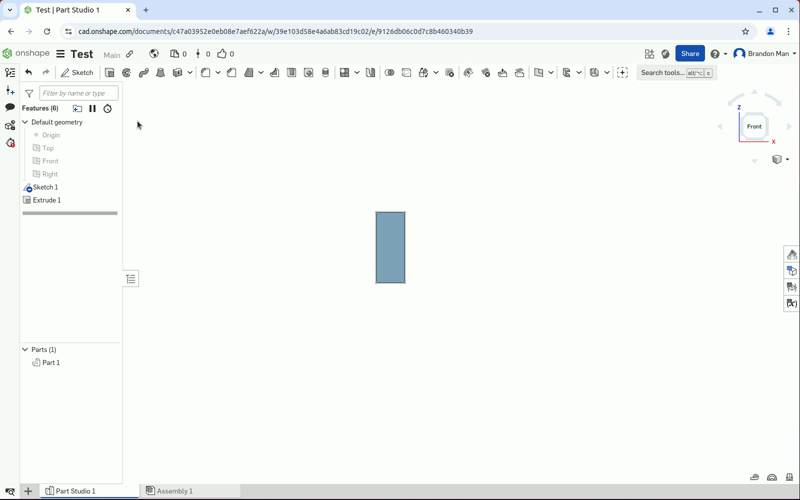
key(shift+h)
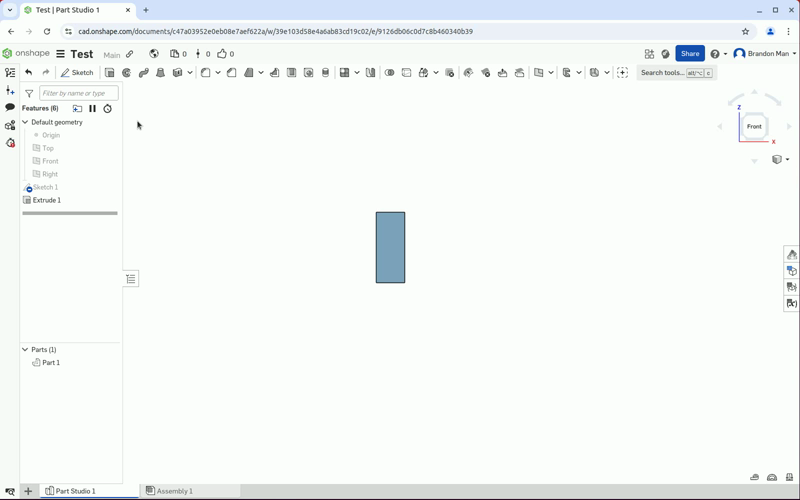
mouse_move(73, 189)
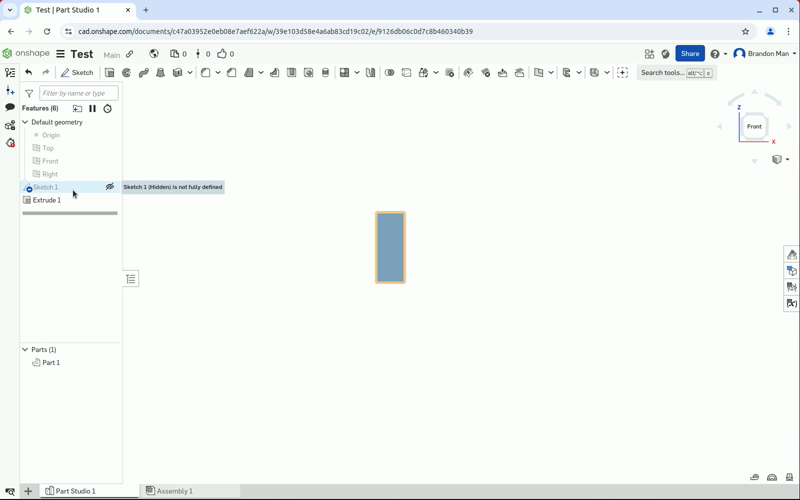
click(73, 189)
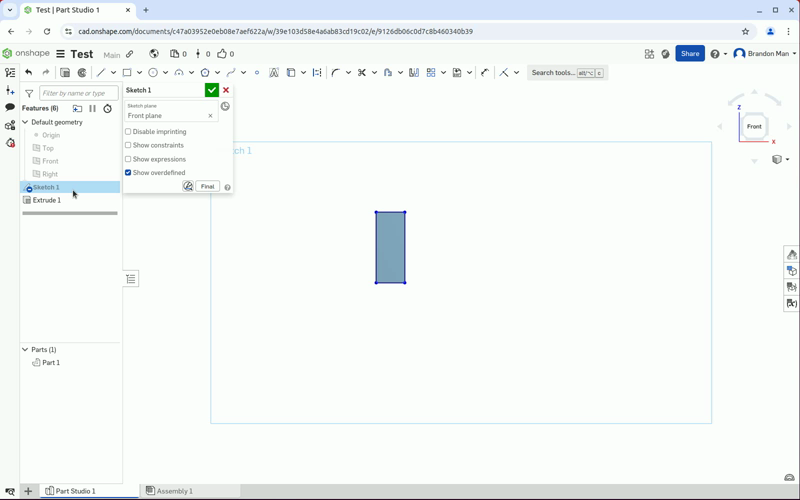
mouse_move(229, 92)
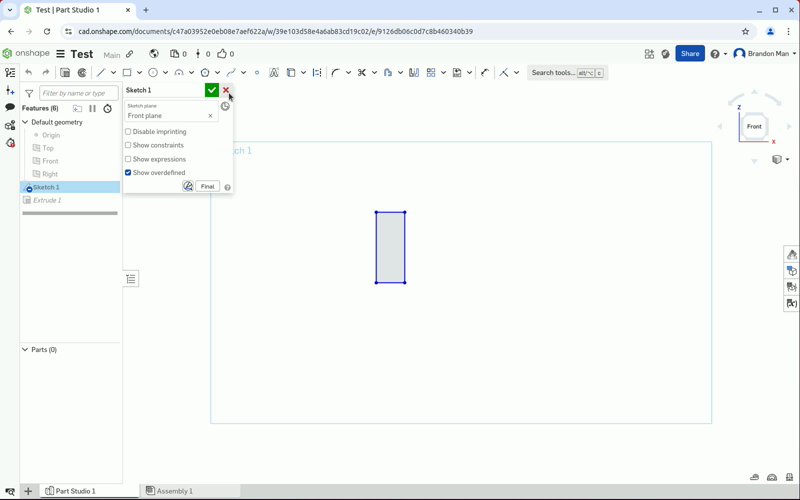
click(229, 92)
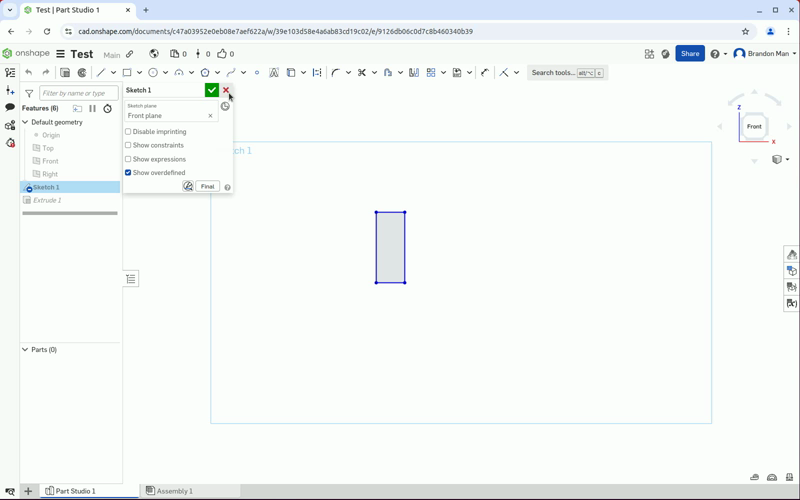
key(shift+s)
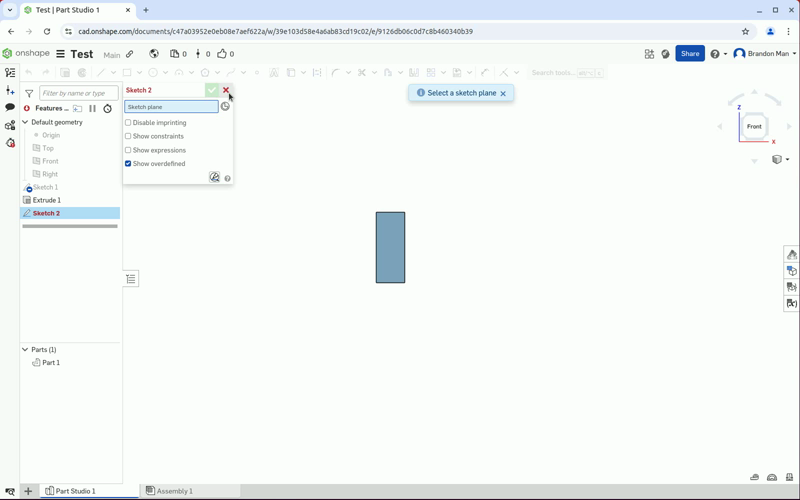
mouse_move(73, 163)
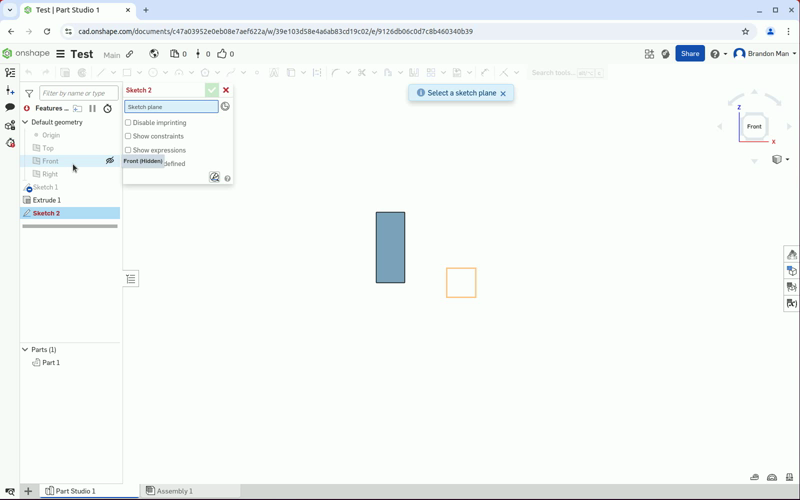
click(73, 163)
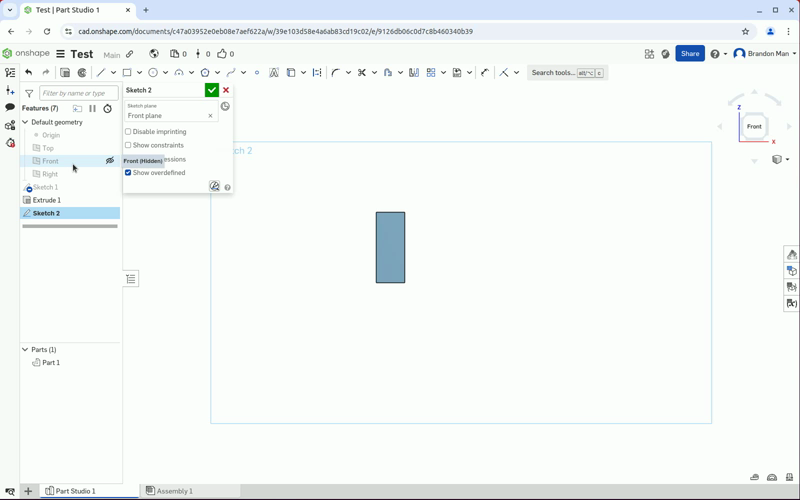
mouse_move(73, 352)
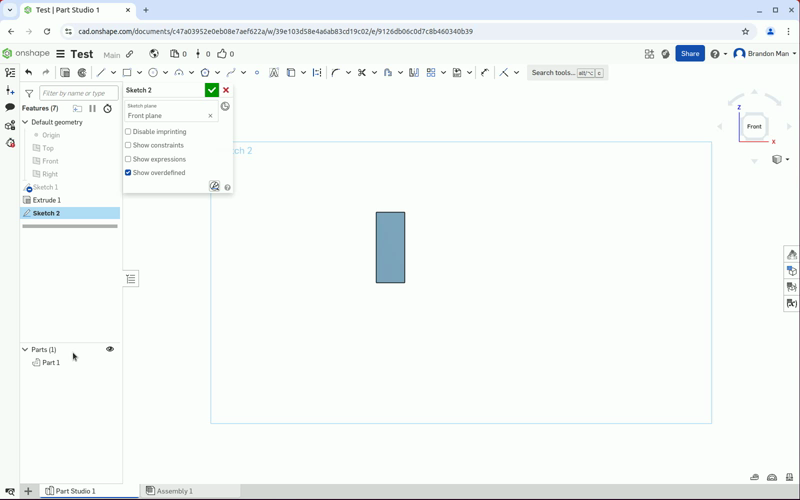
key(y)
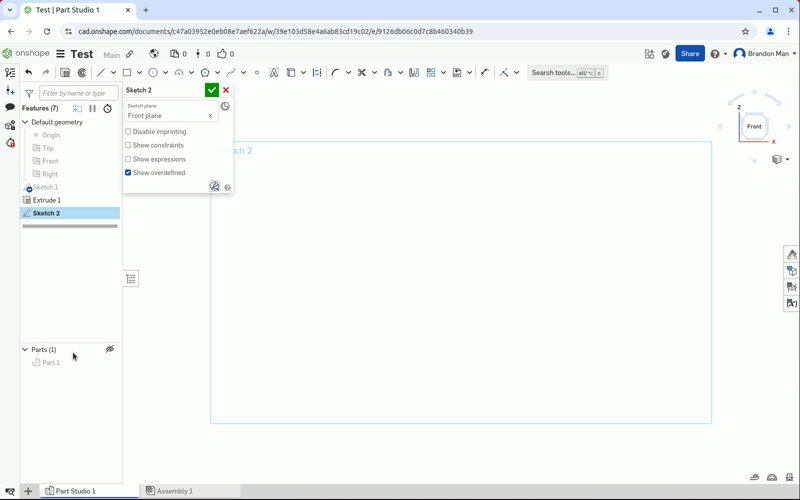
key(l)
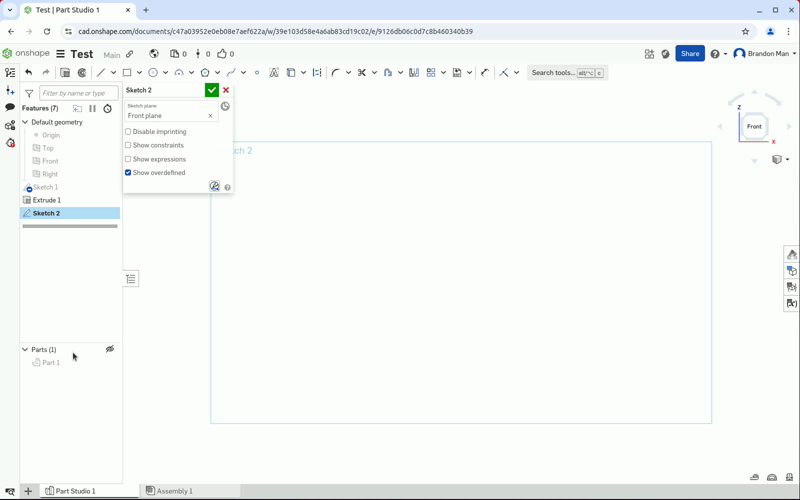
key_down(shift)
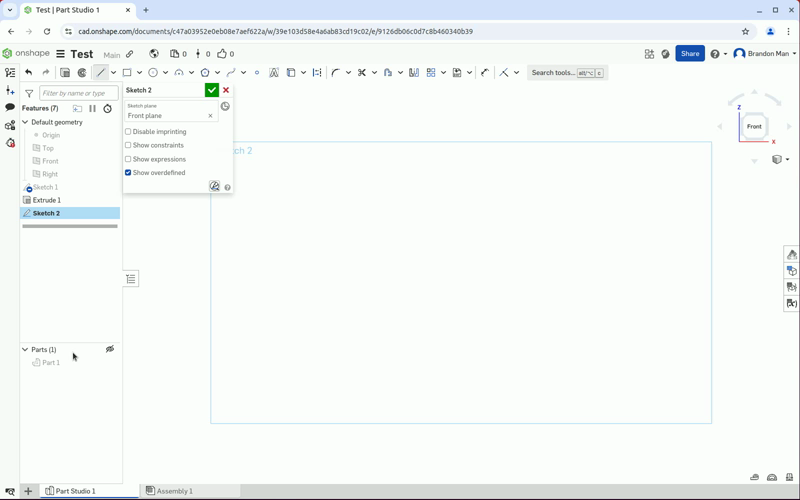
mouse_move(404, 282)
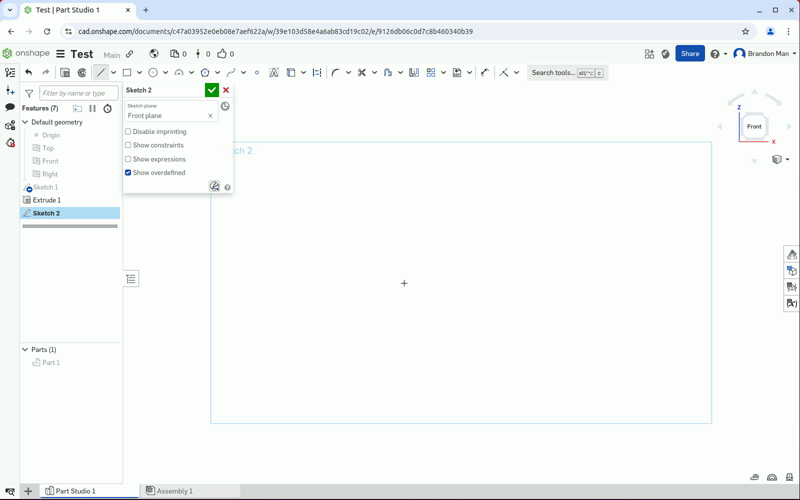
click(404, 282)
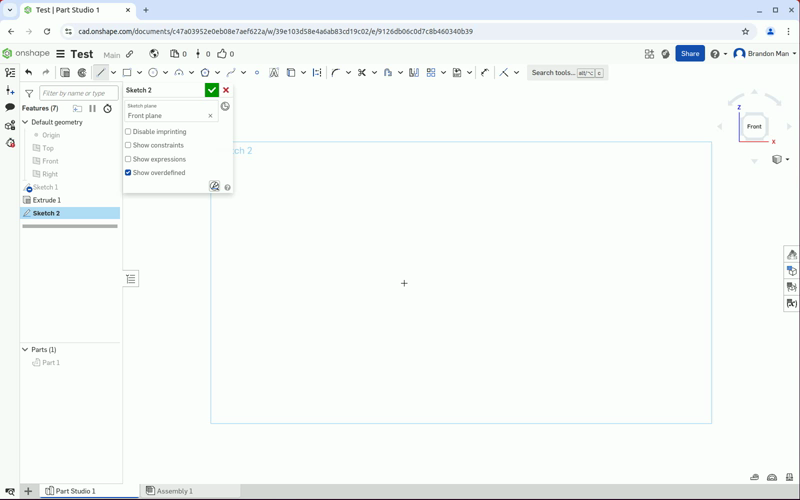
key_up(shift)
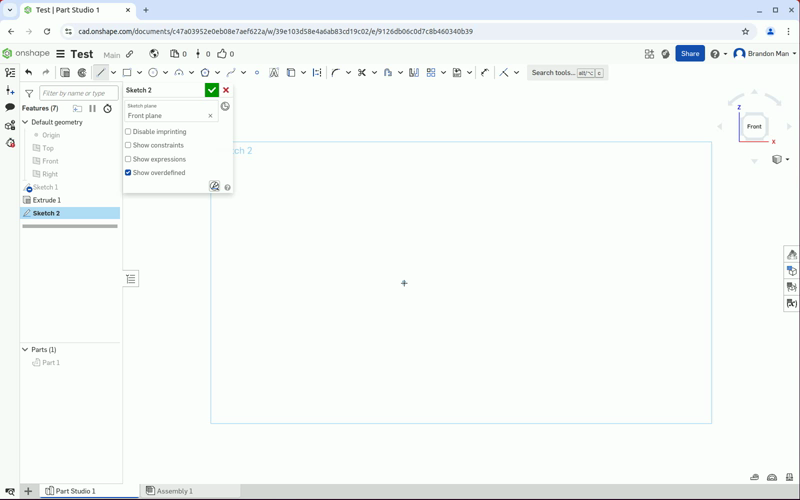
key_down(shift)
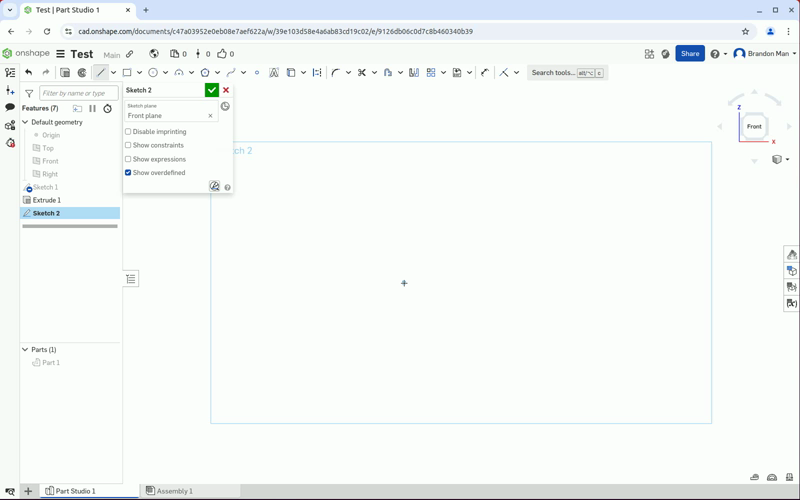
mouse_move(434, 282)
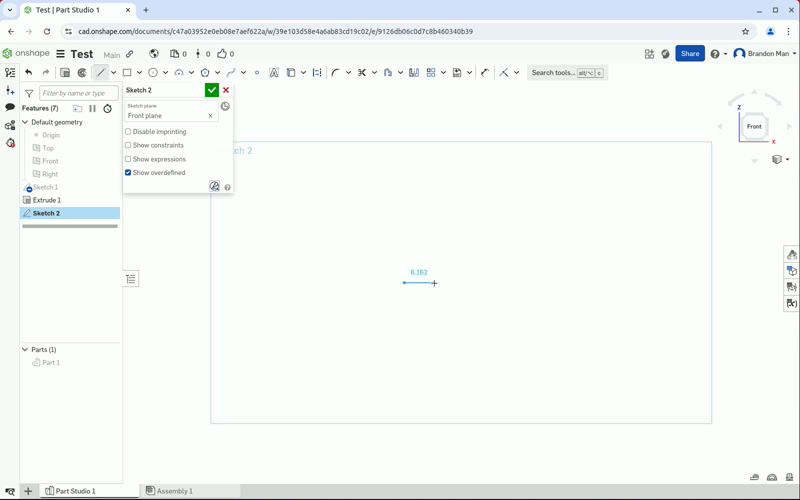
mouse_move(461, 282)
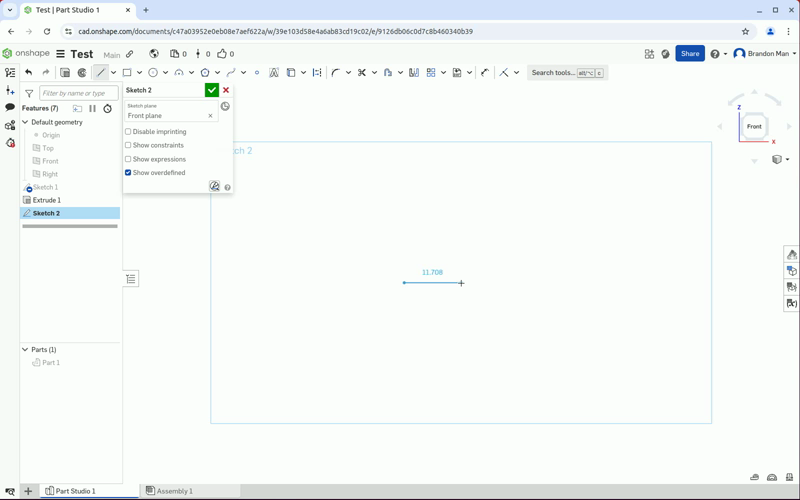
click(461, 282)
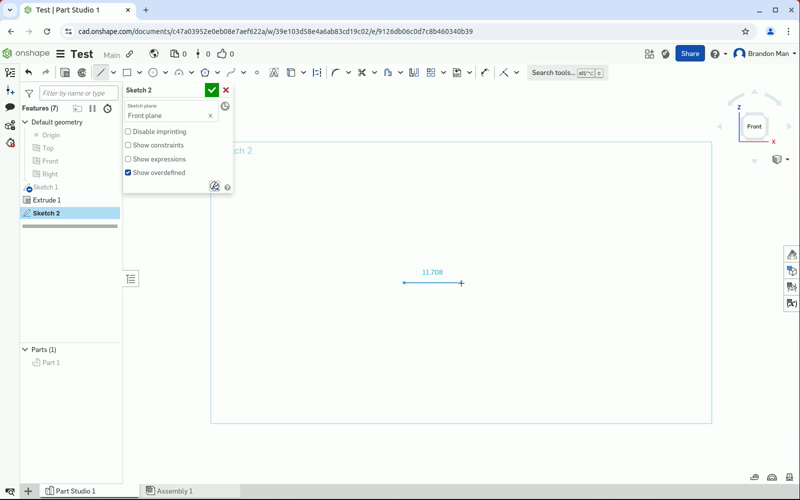
key_up(shift)
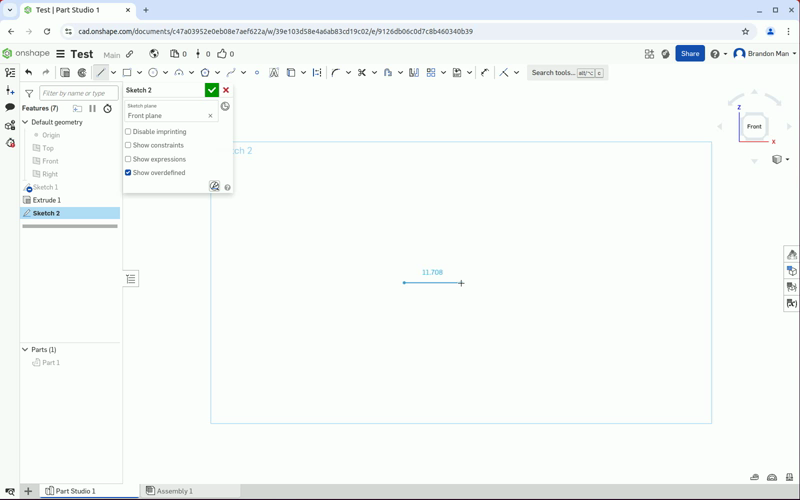
key_down(shift)
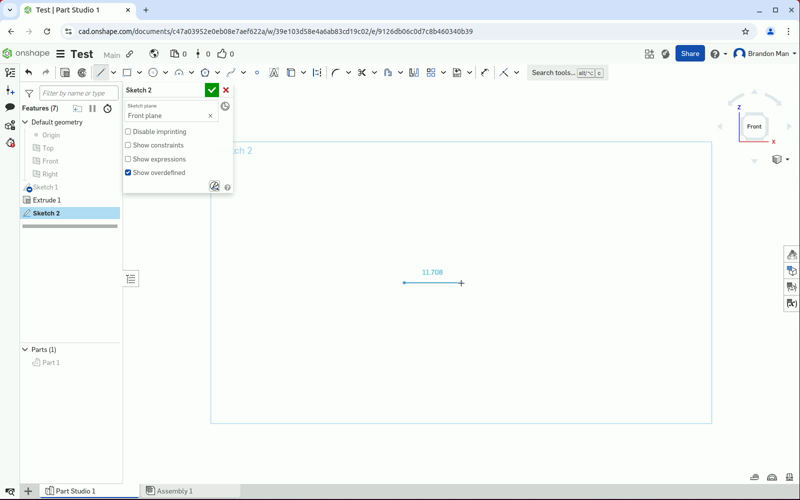
mouse_move(461, 170)
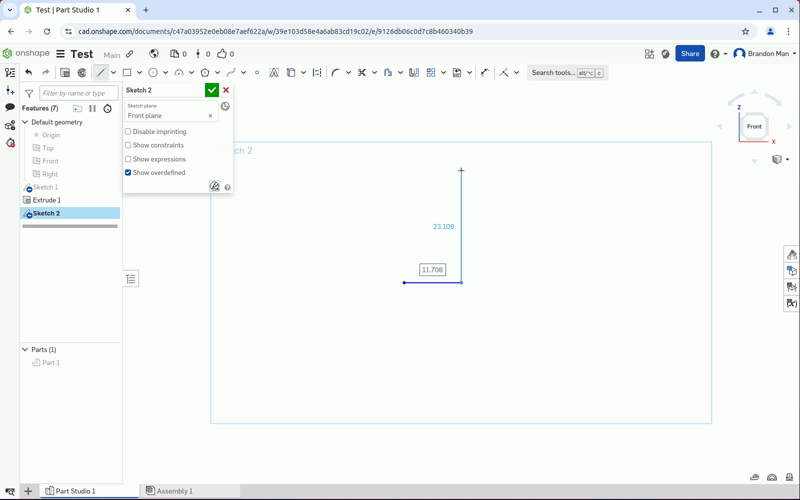
click(461, 170)
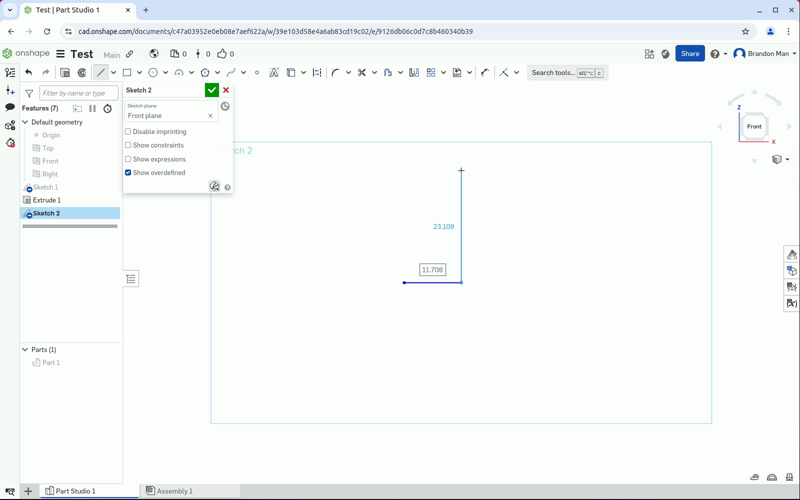
key_up(shift)
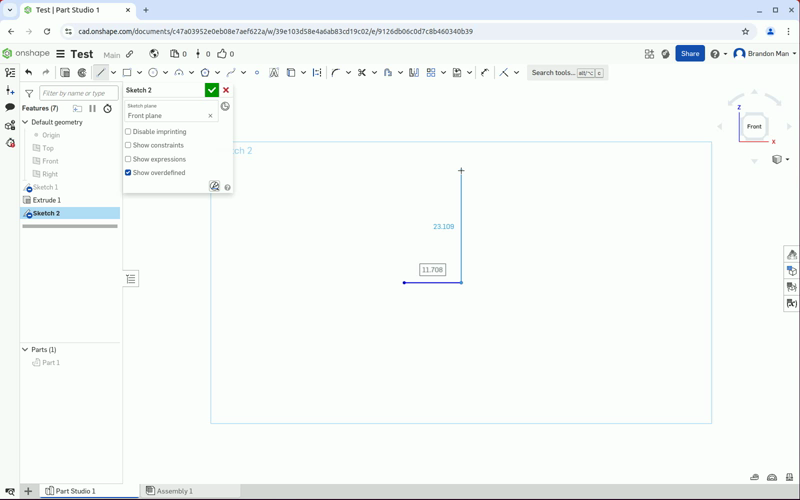
key_down(shift)
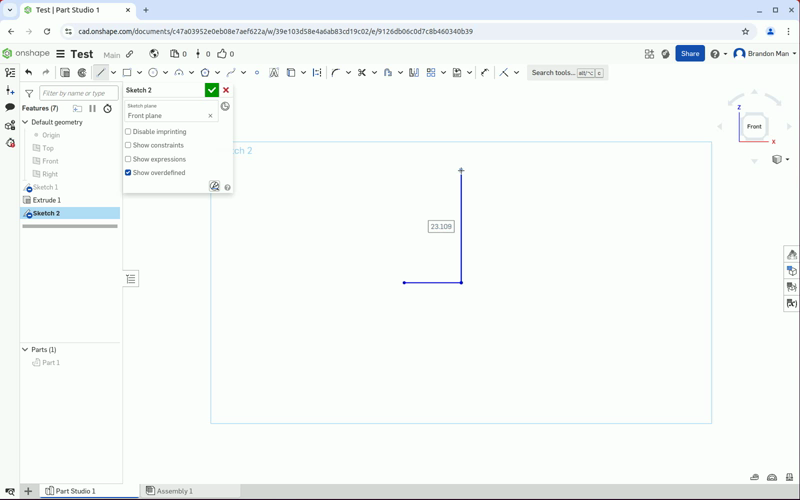
mouse_move(491, 170)
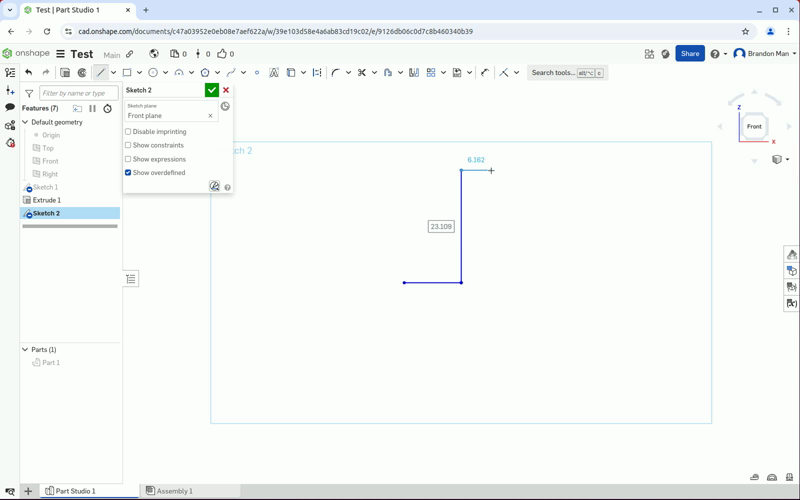
mouse_move(404, 170)
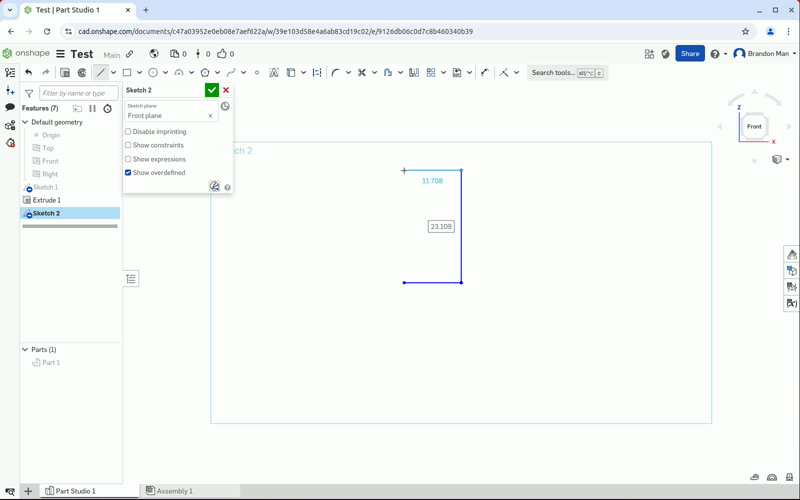
click(404, 170)
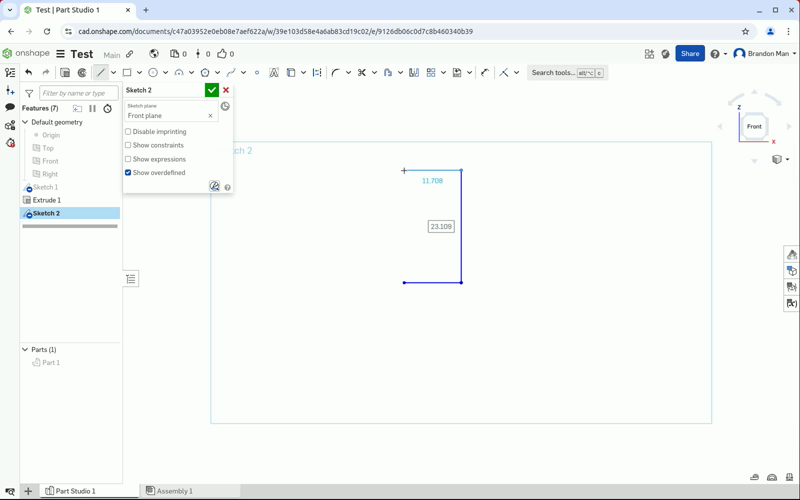
key_up(shift)
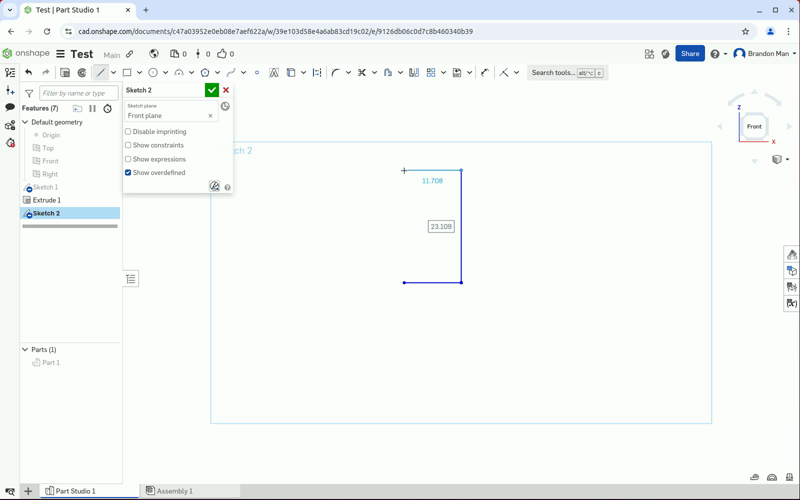
key_down(shift)
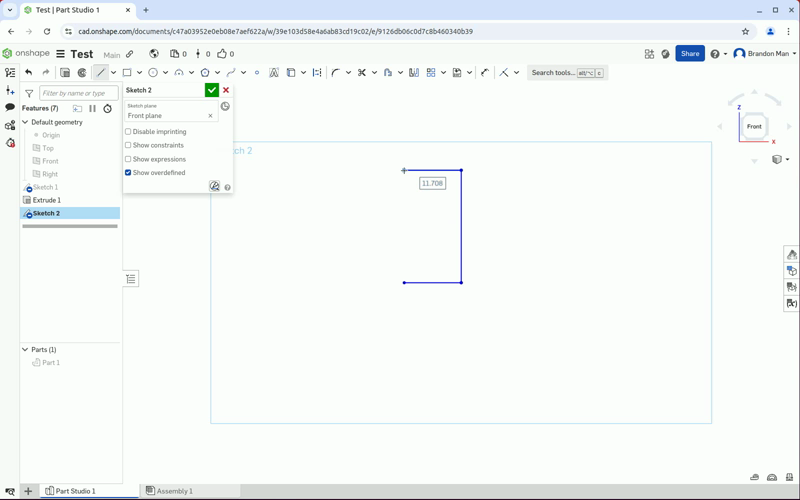
mouse_move(434, 170)
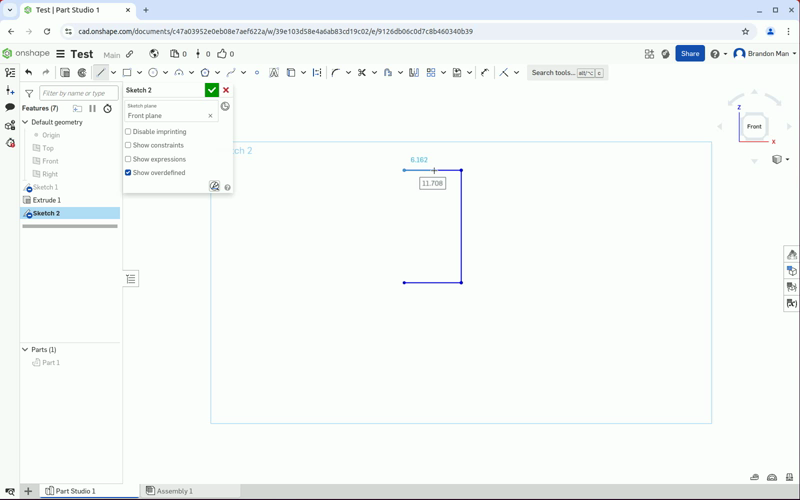
mouse_move(404, 213)
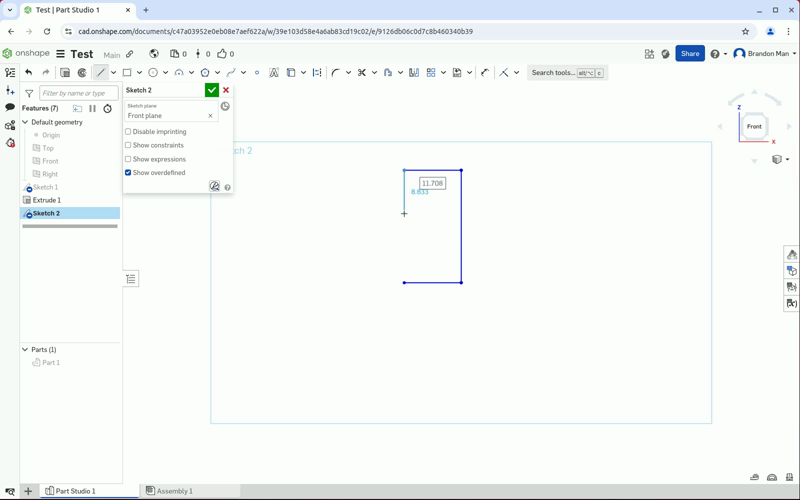
click(404, 213)
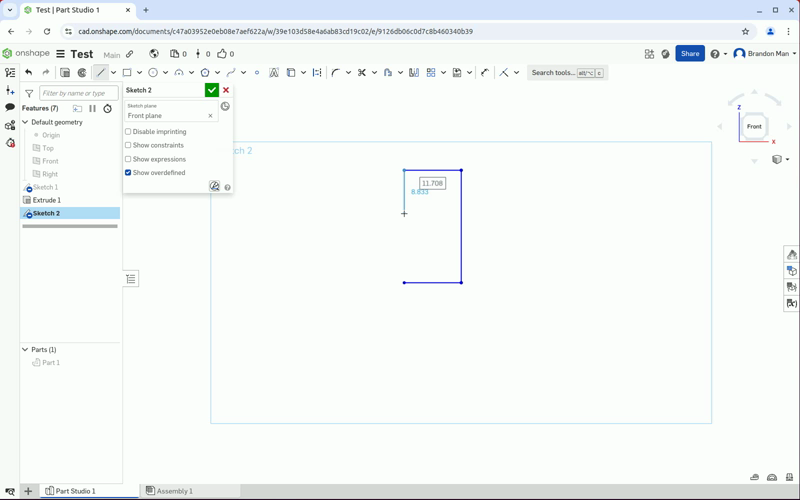
key_up(shift)
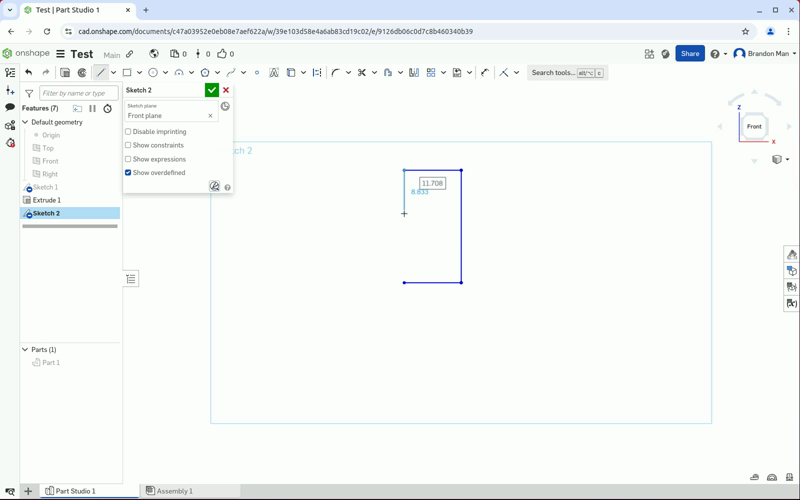
key_down(shift)
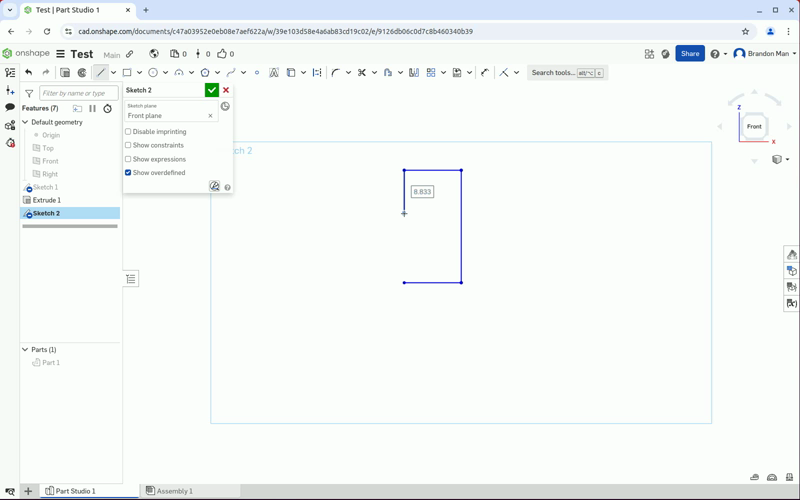
mouse_move(404, 282)
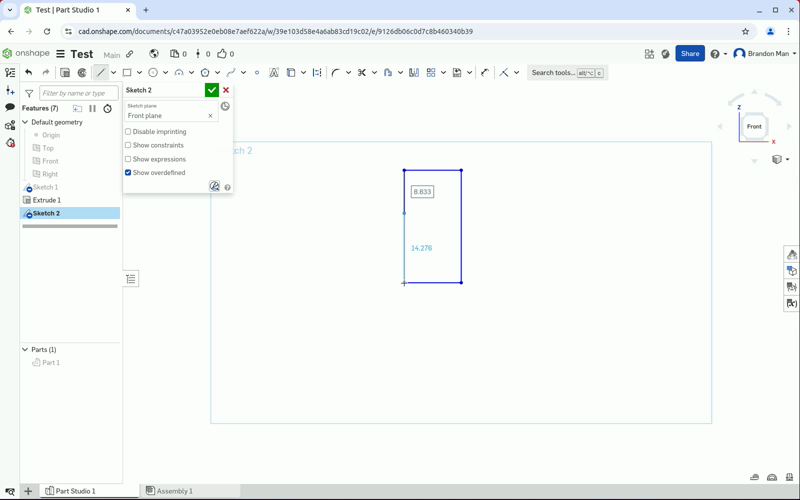
key_up(shift)
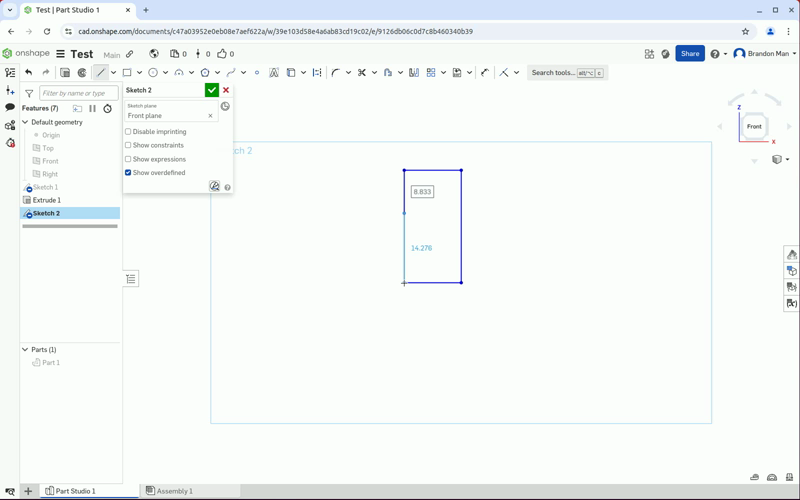
click(404, 282)
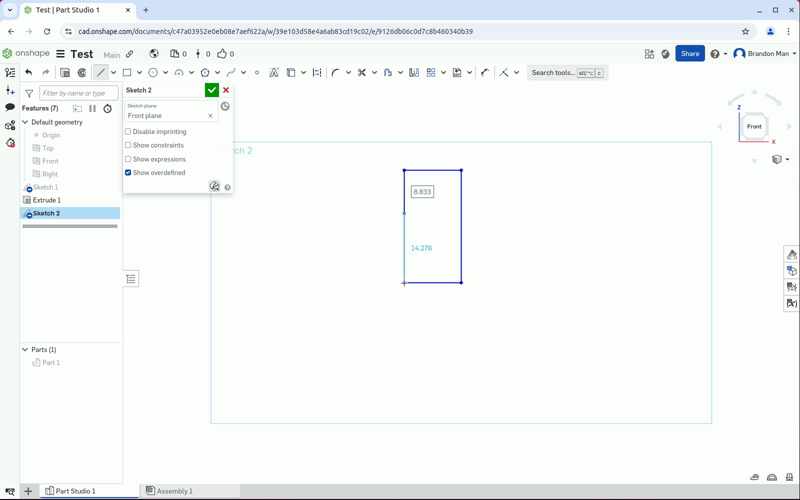
key(esc)
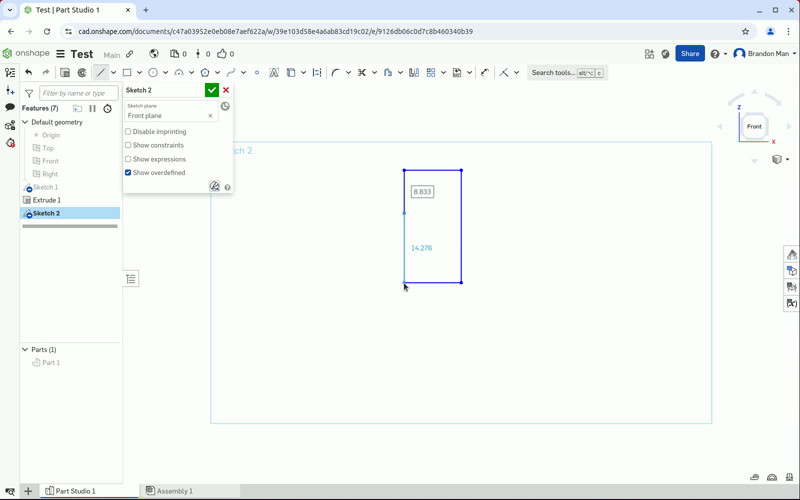
key(c)
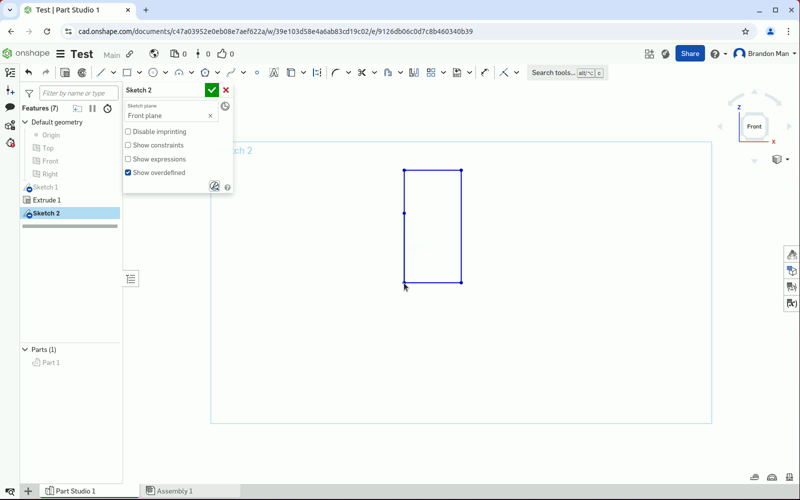
key_down(shift)
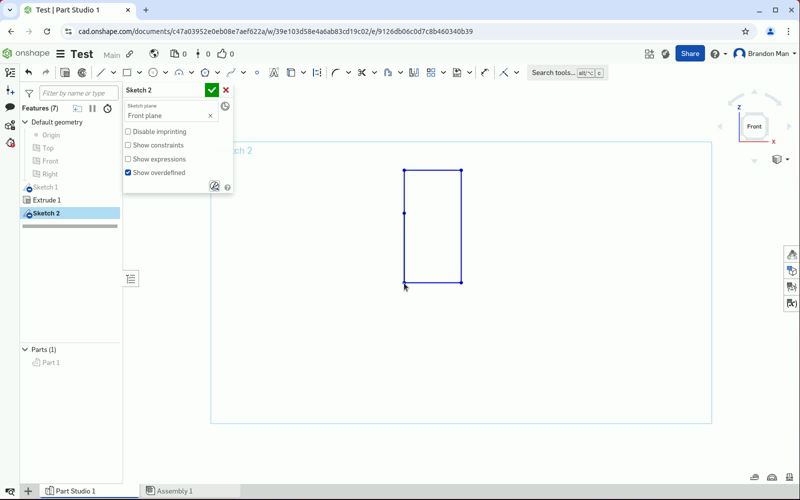
mouse_move(432, 254)
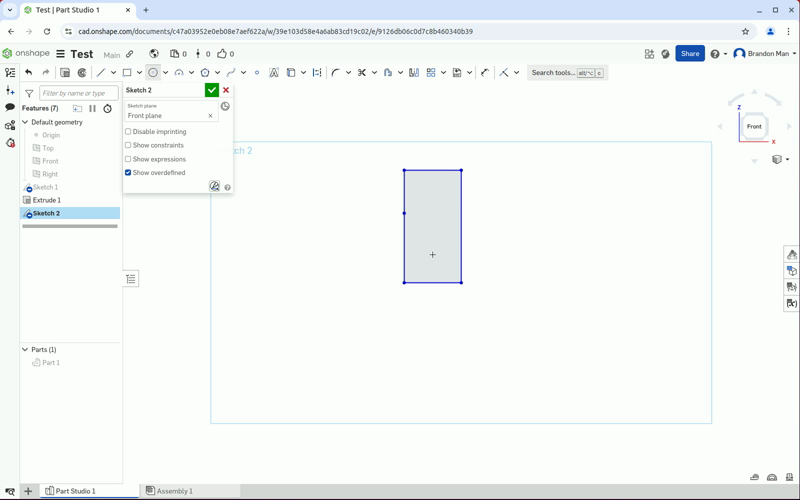
click(432, 254)
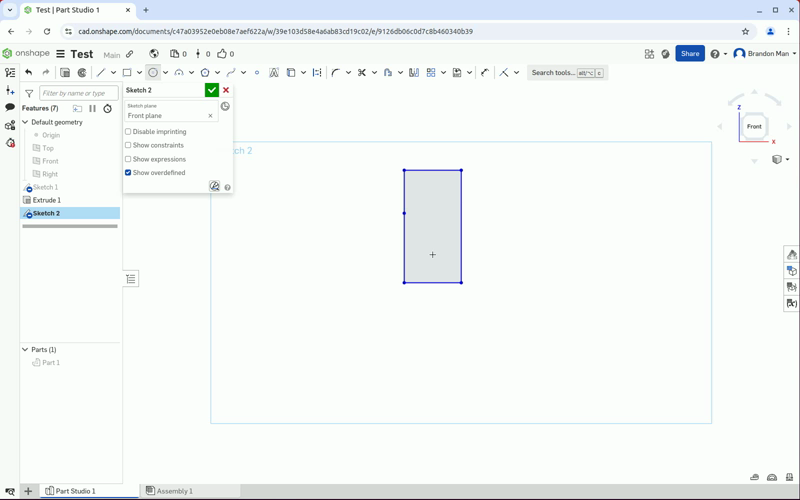
key_up(shift)
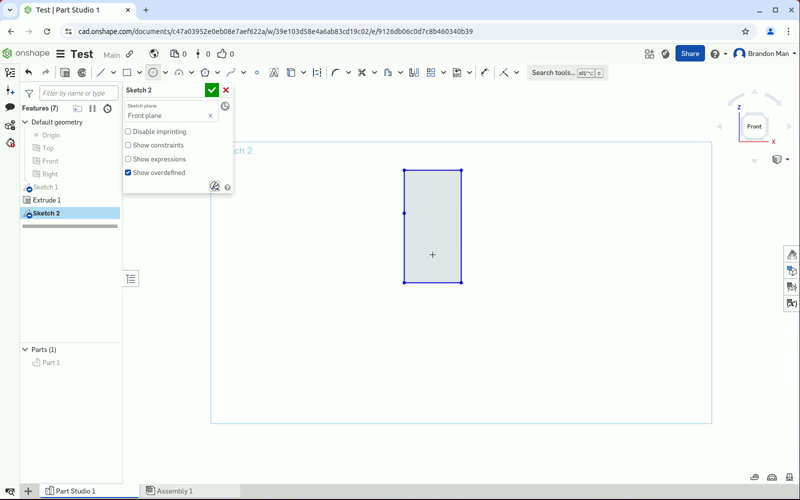
mouse_move(447, 254)
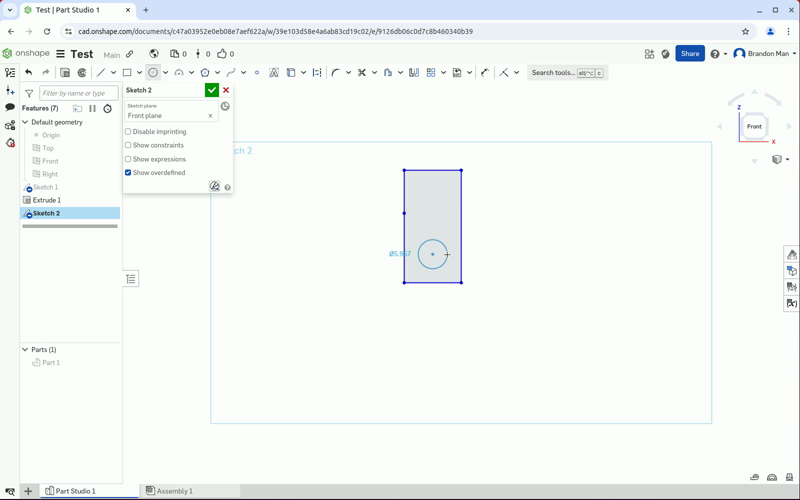
click(447, 254)
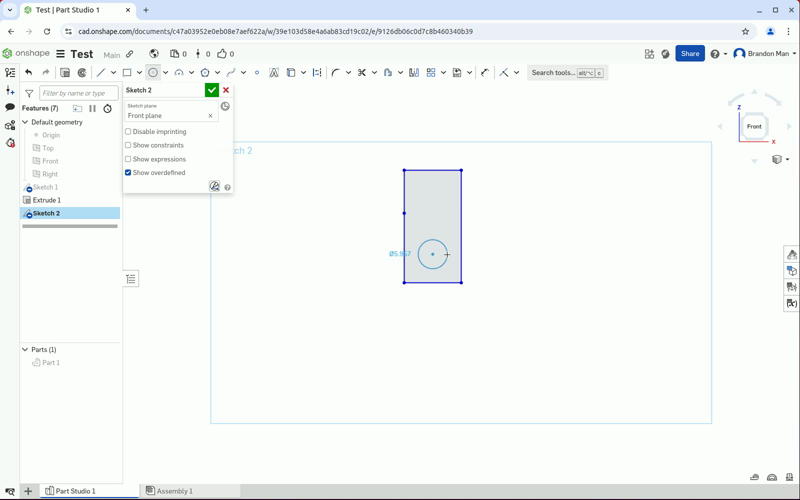
key(esc)
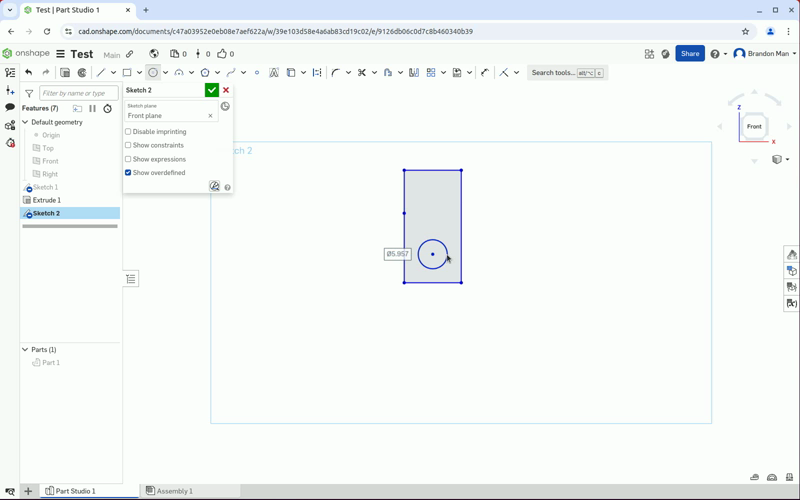
key(c)
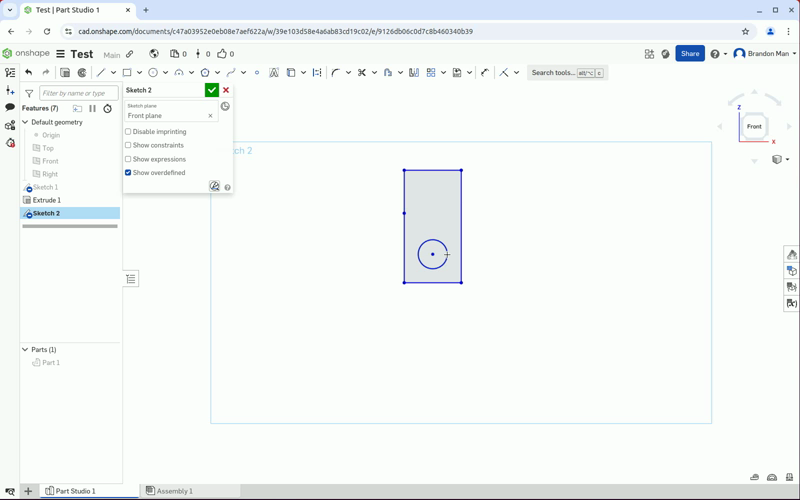
key_down(shift)
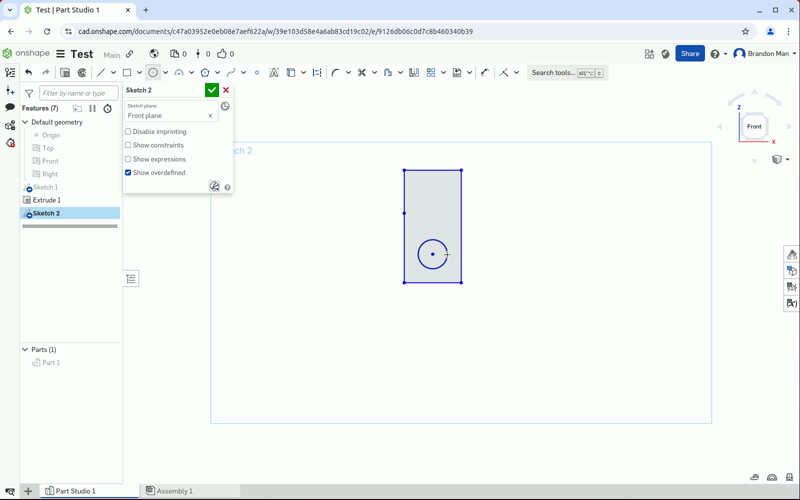
mouse_move(432, 198)
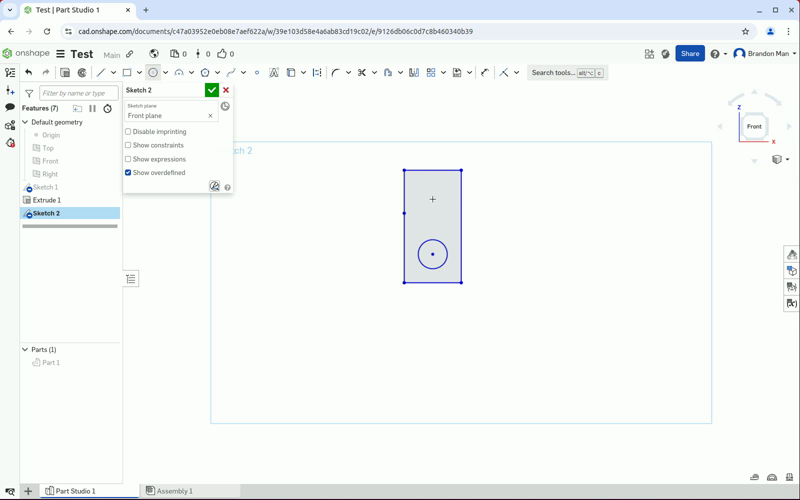
click(432, 198)
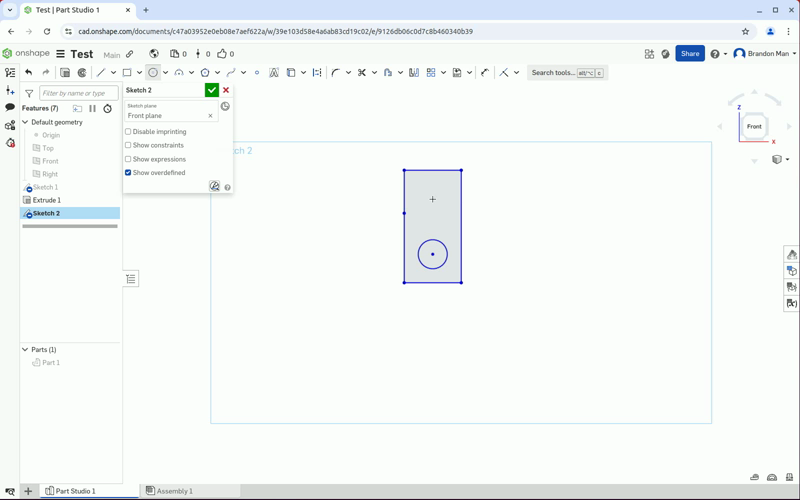
key_up(shift)
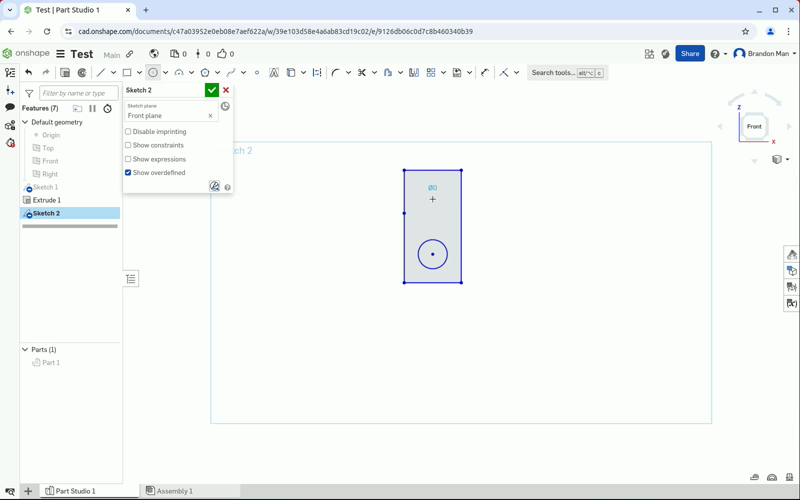
mouse_move(447, 198)
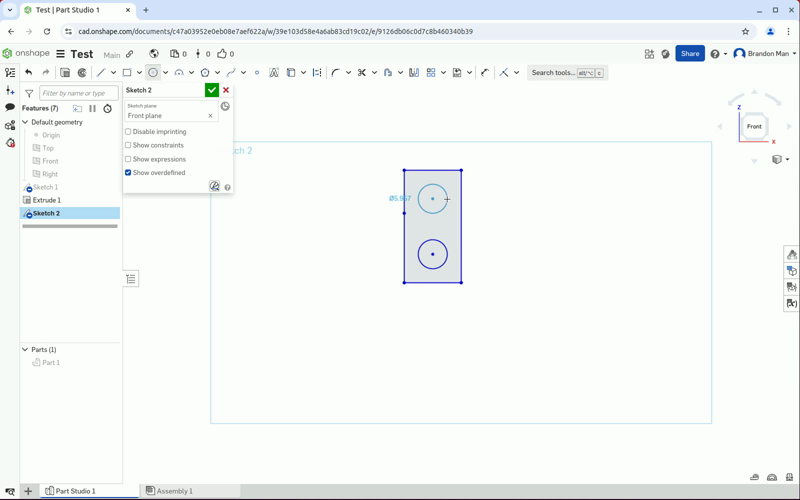
click(447, 198)
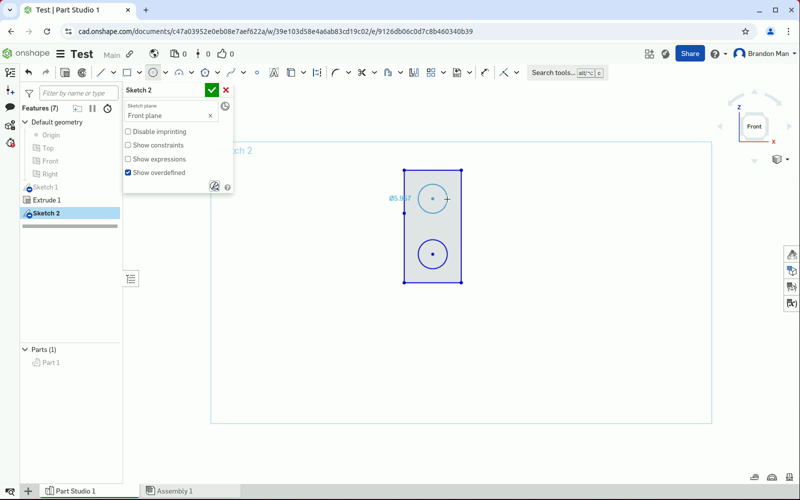
key(esc)
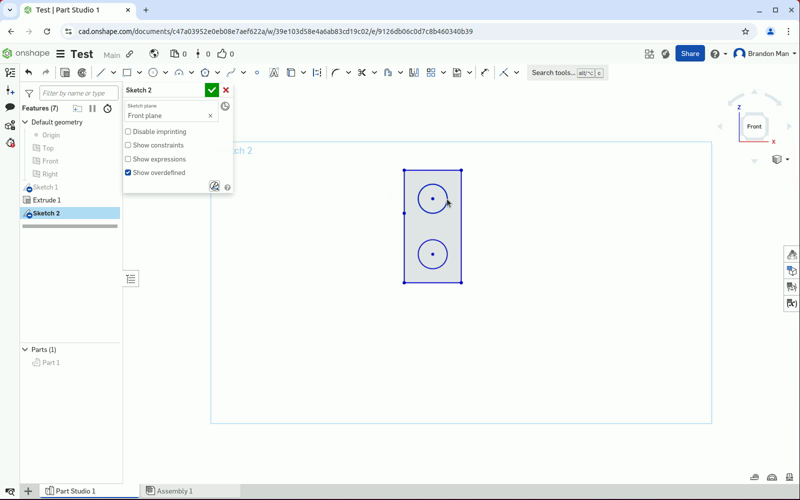
mouse_move(455, 214)
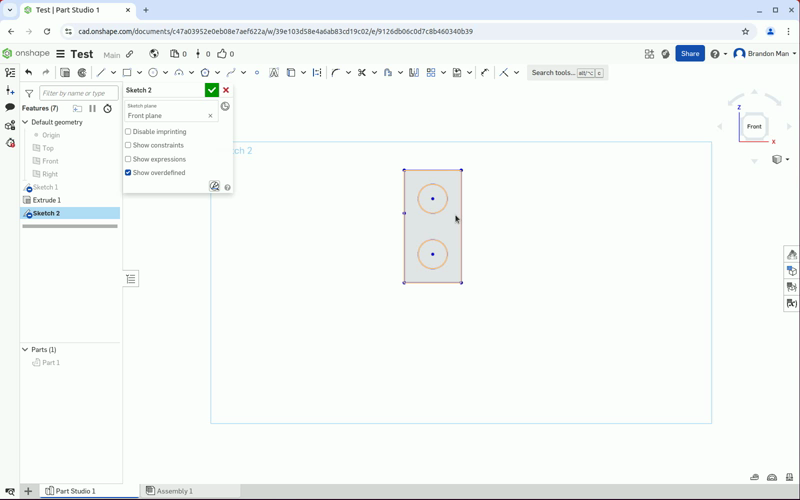
click(455, 214)
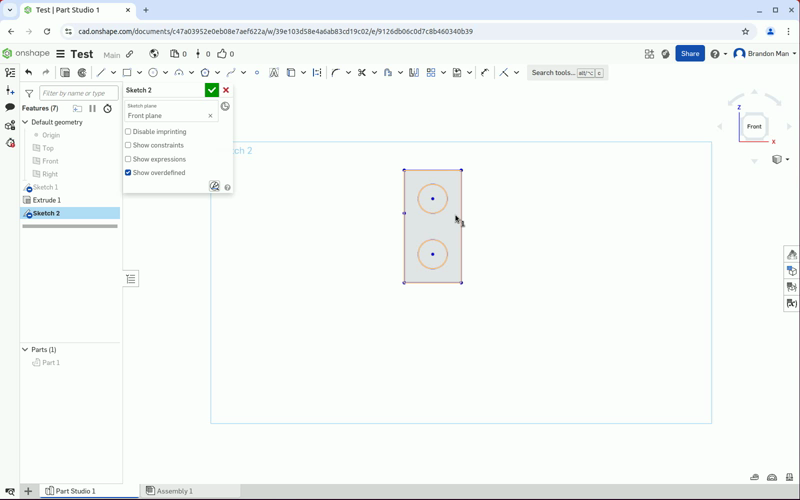
mouse_move(73, 352)
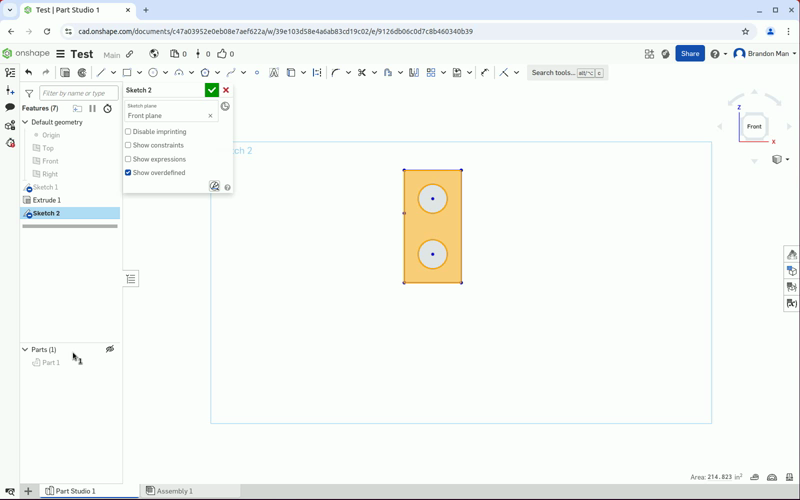
key(shift+y)
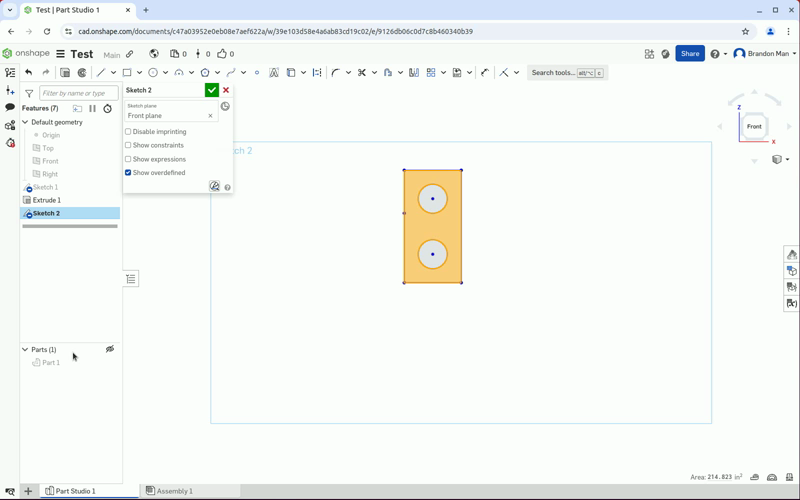
key(shift+e)
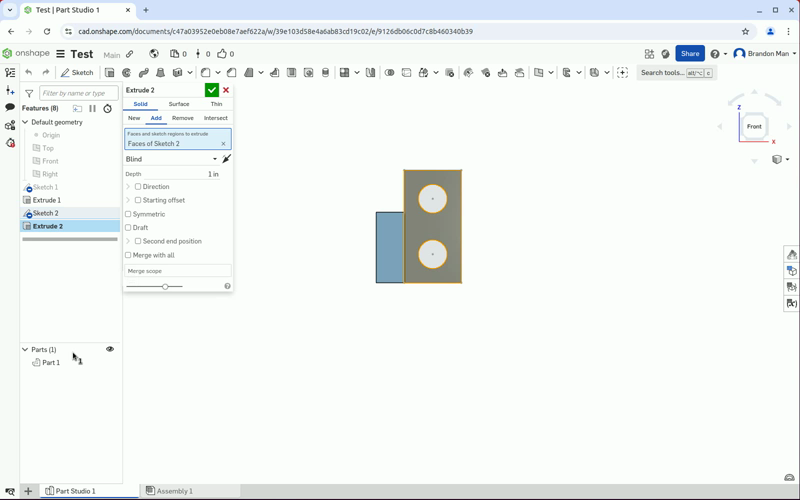
mouse_move(143, 106)
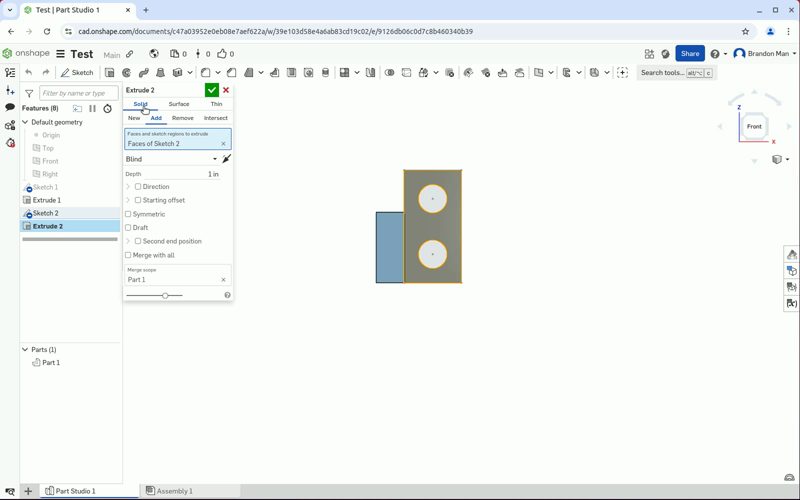
click(143, 106)
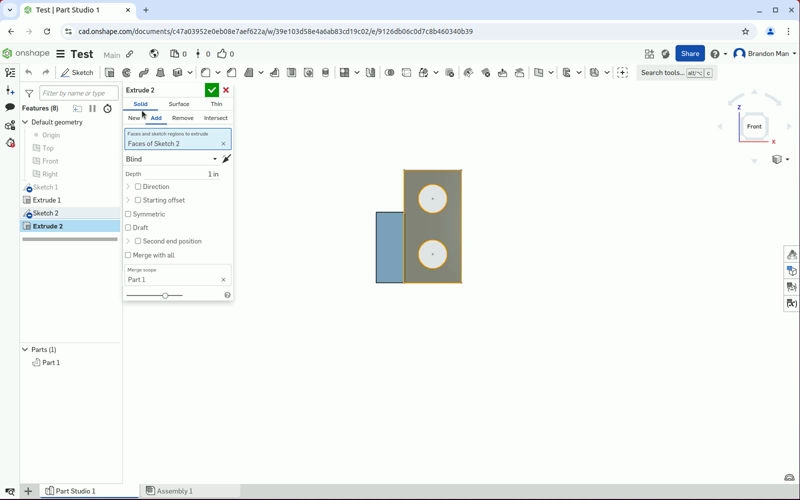
mouse_move(137, 120)
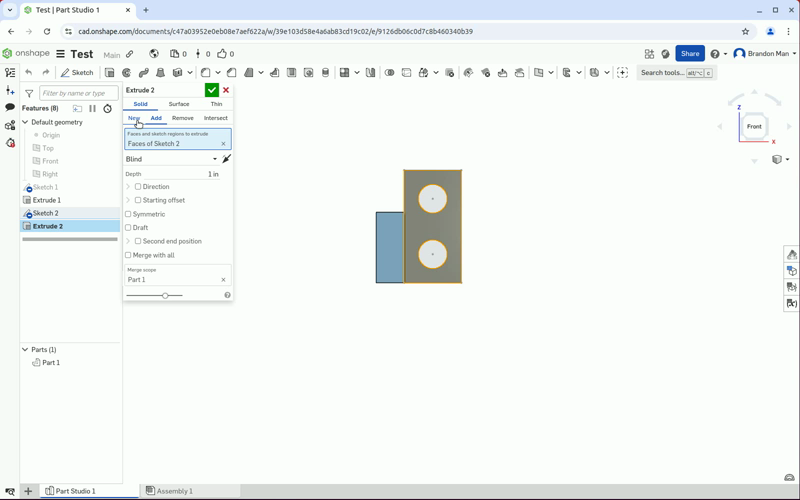
click(137, 120)
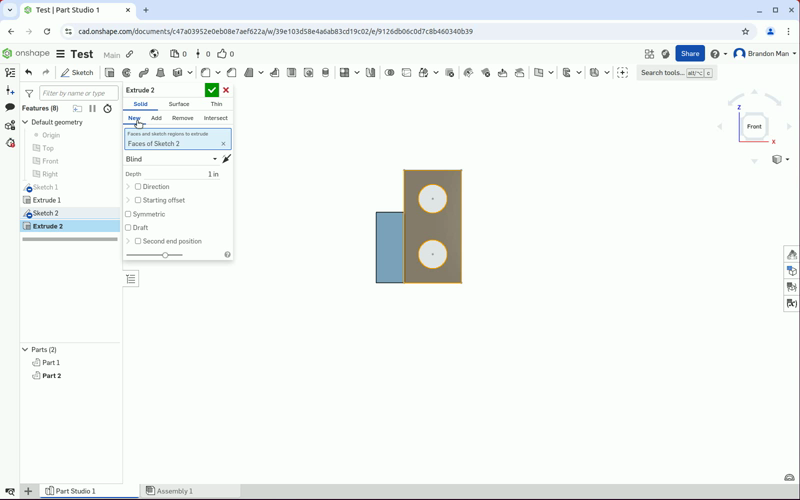
key(tab, 4)
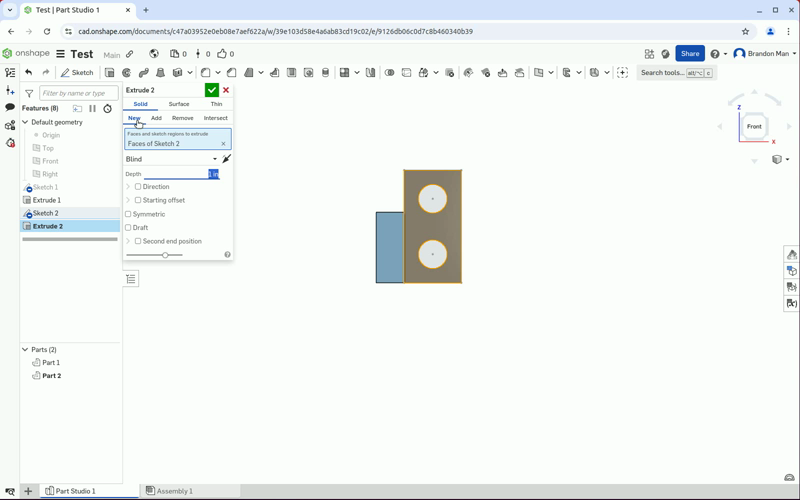
text(8.666)
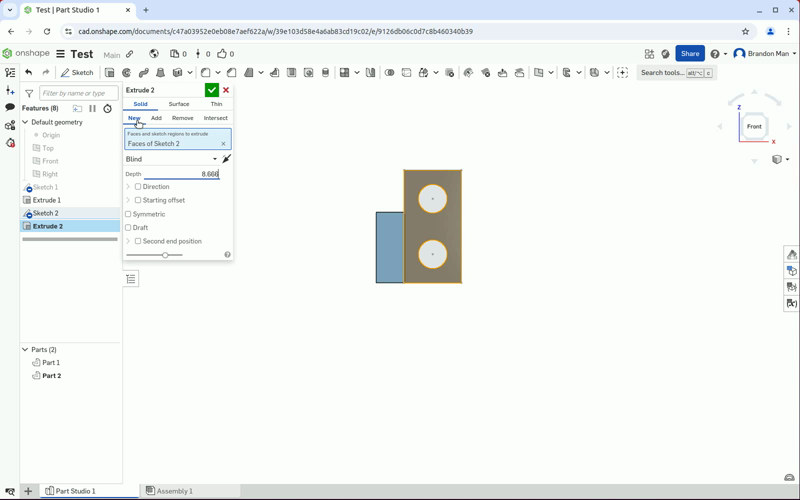
key(enter)
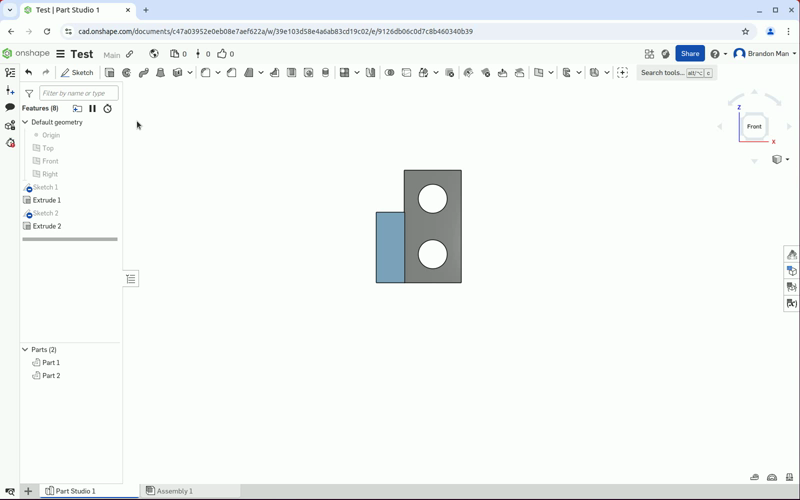
key(shift+h)
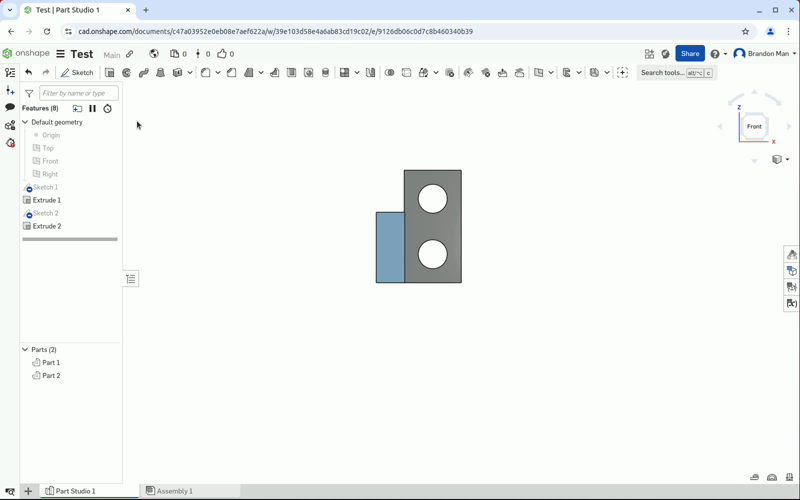
key(shift+h)
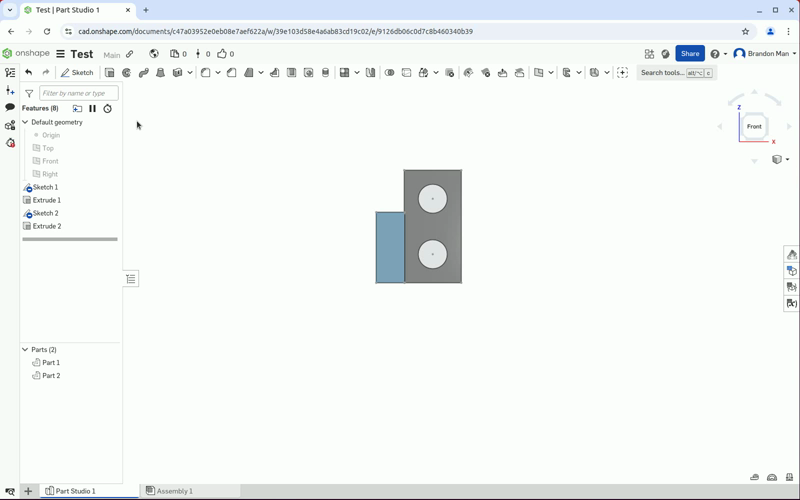
key(shift+7)
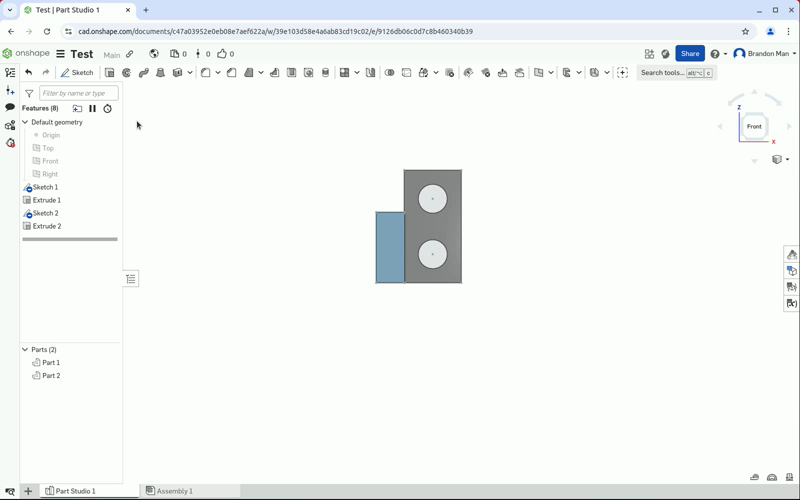
key(left, 2)
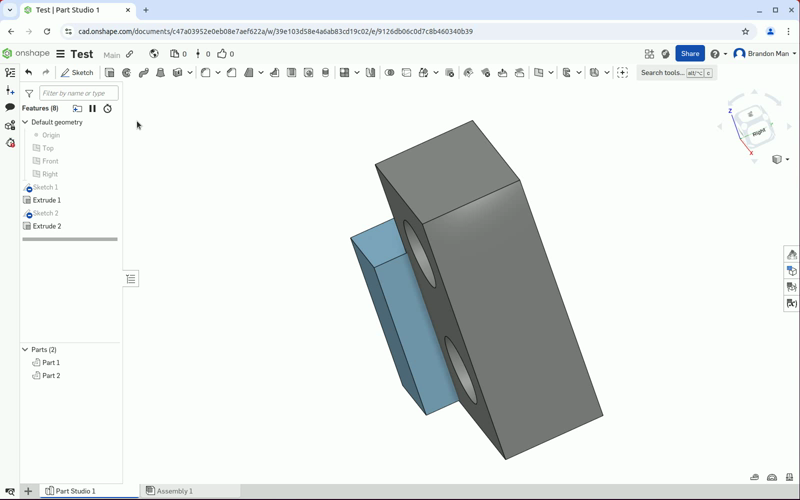
key(down, 2)
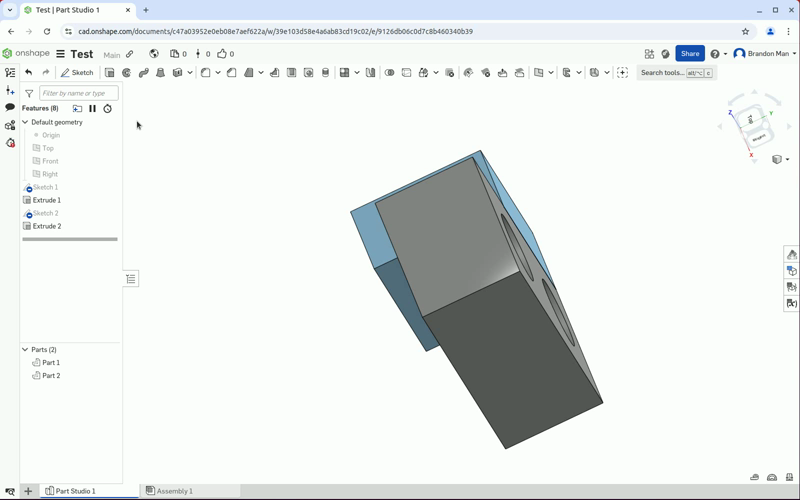
key(up, 2)
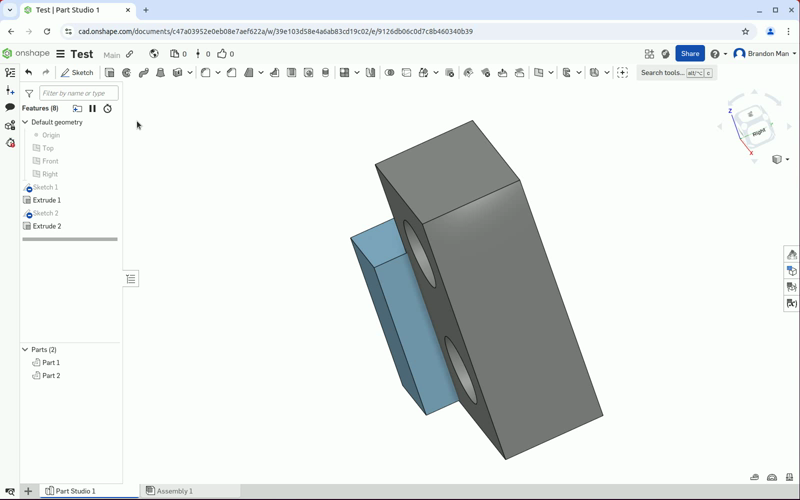
key(right, 2)
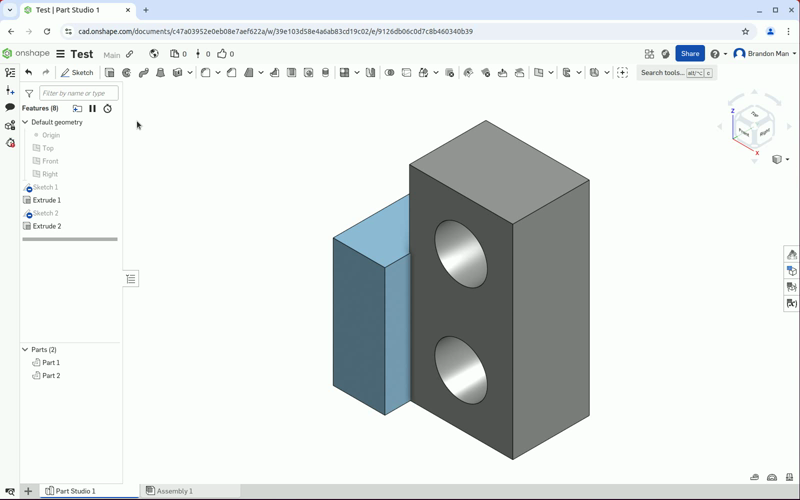
mouse_move(73, 189)
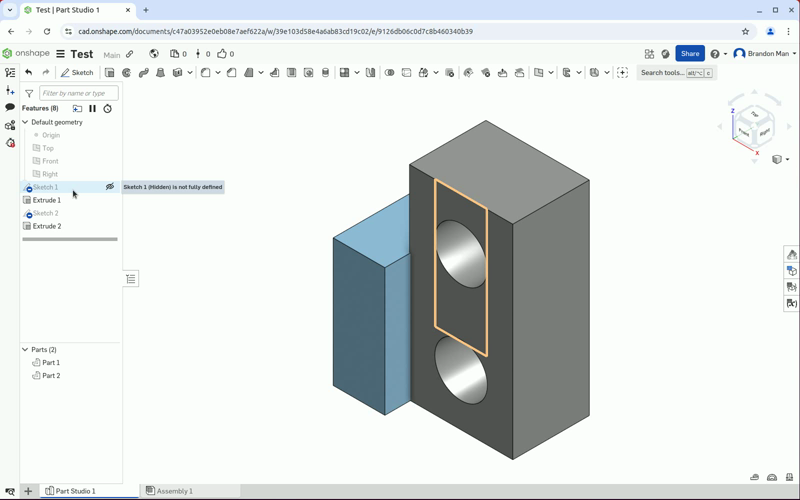
click(73, 189)